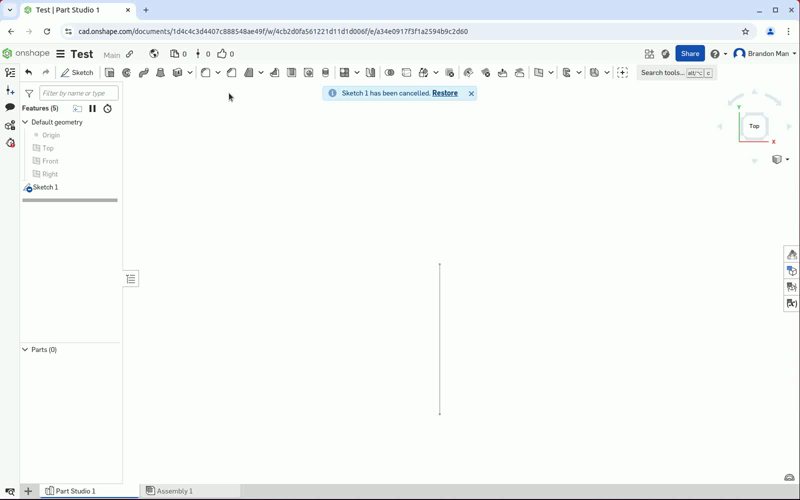
key(shift+h)
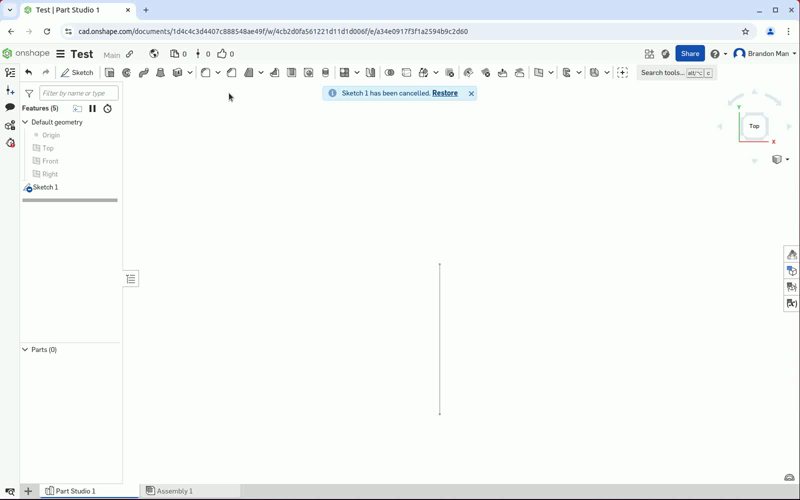
key(shift+s)
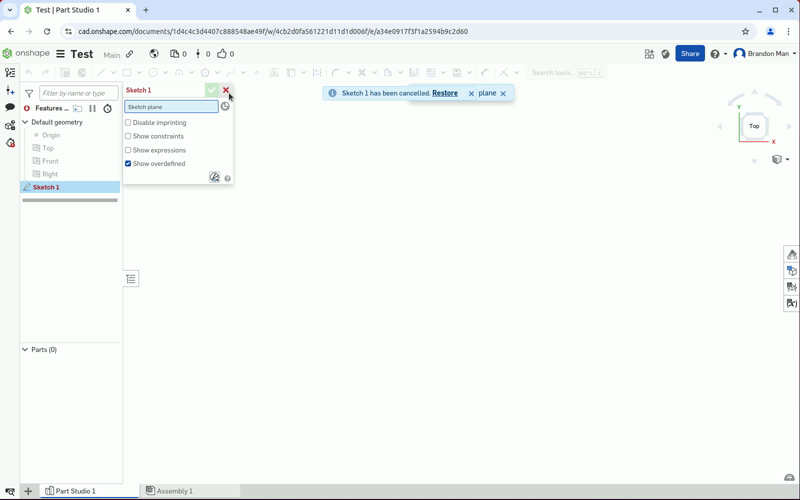
mouse_move(73, 150)
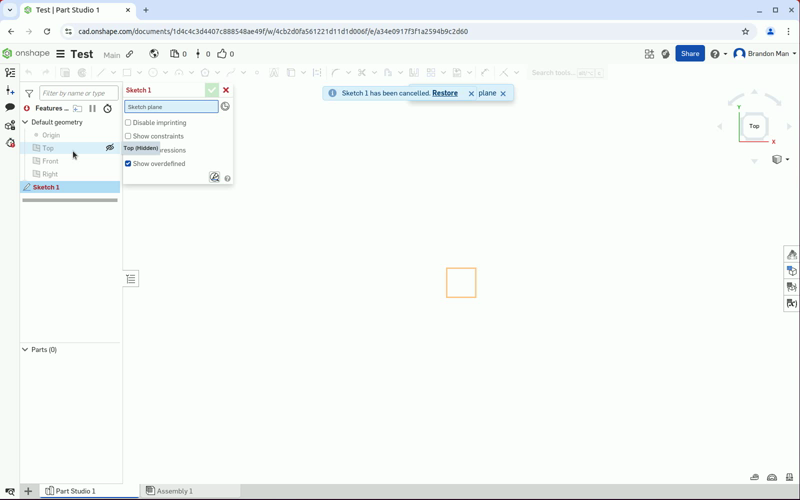
click(73, 150)
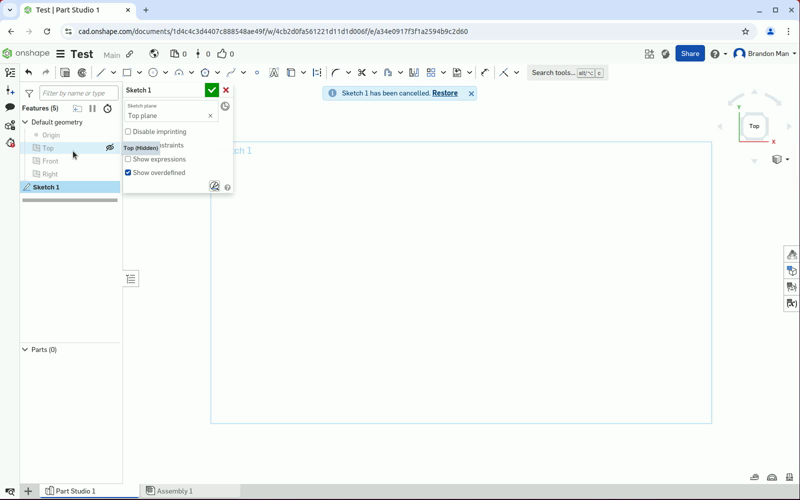
mouse_move(73, 352)
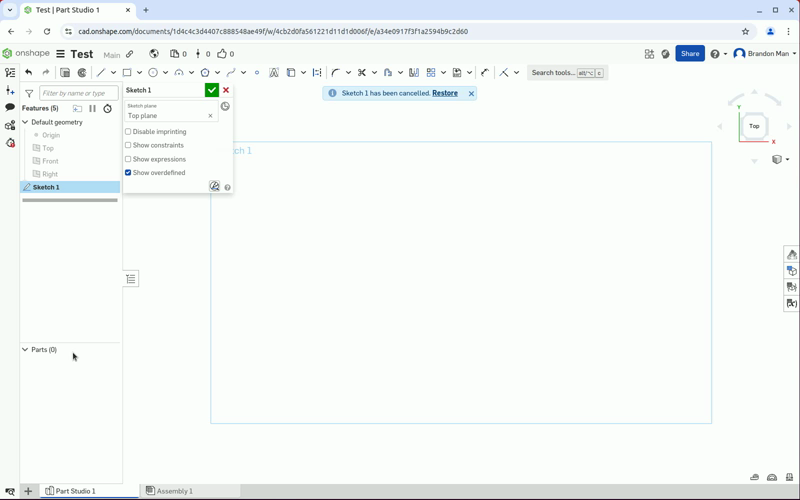
key(y)
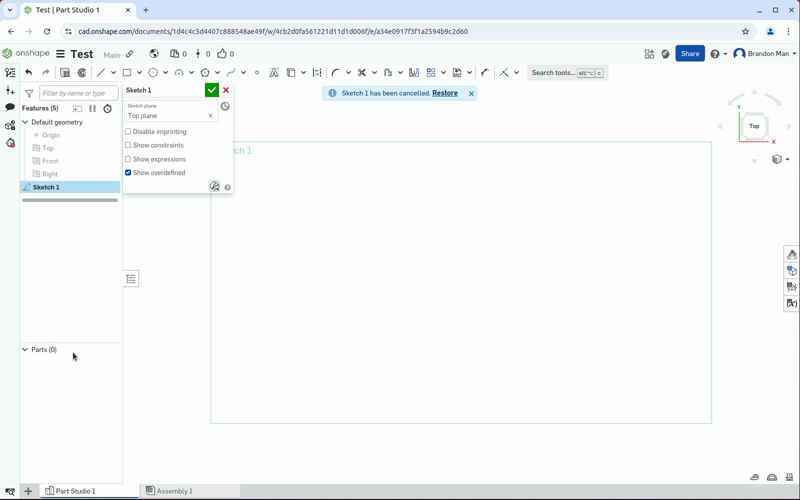
key(l)
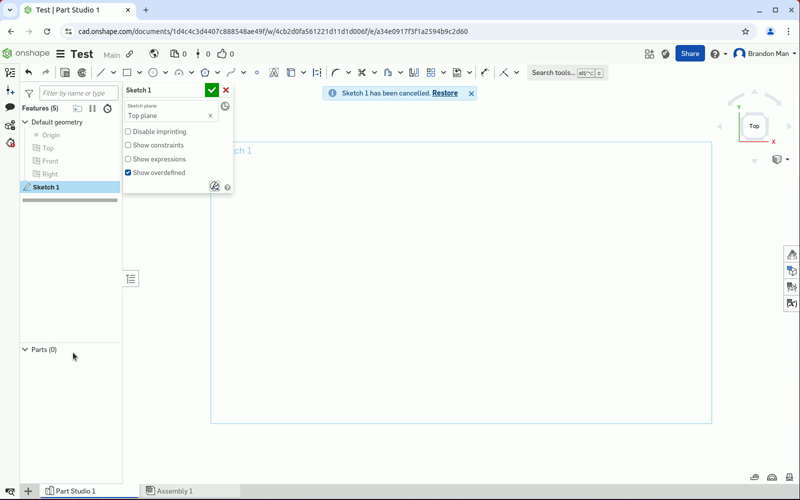
key_down(shift)
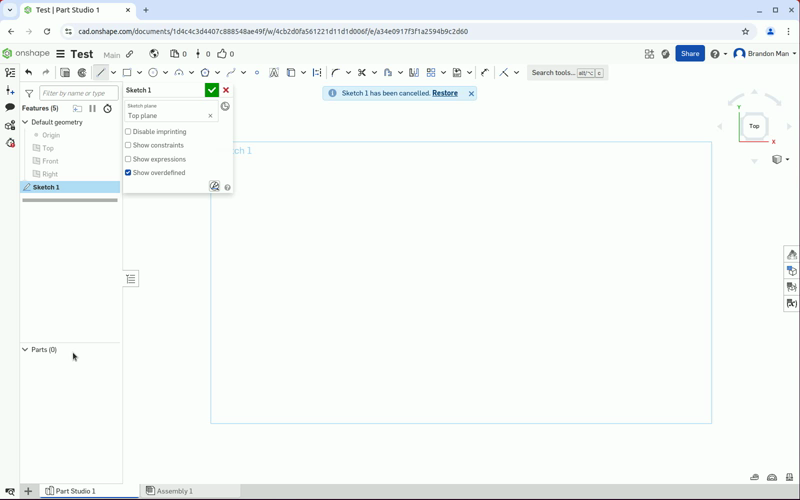
mouse_move(348, 347)
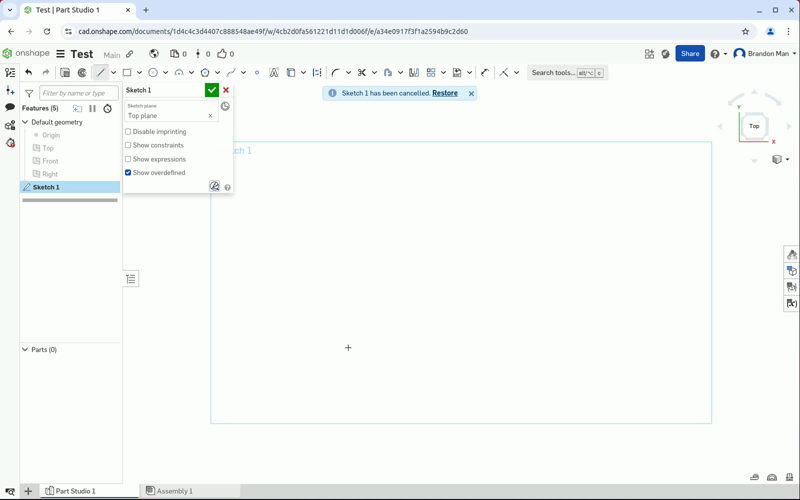
click(348, 347)
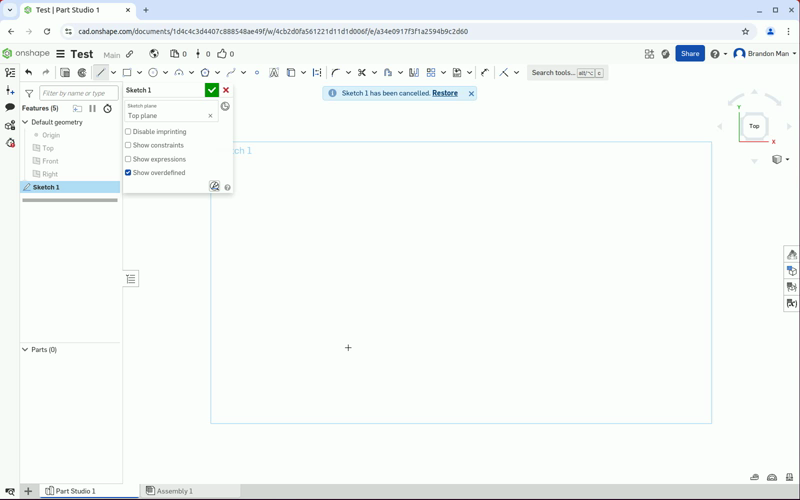
key_up(shift)
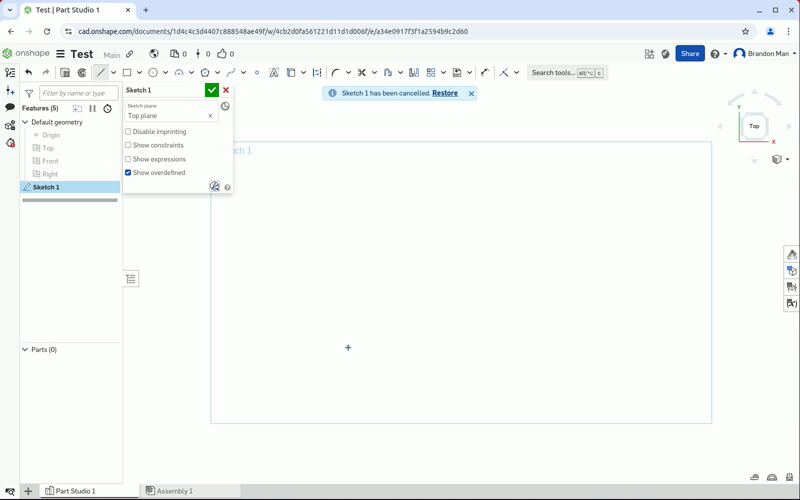
key_down(shift)
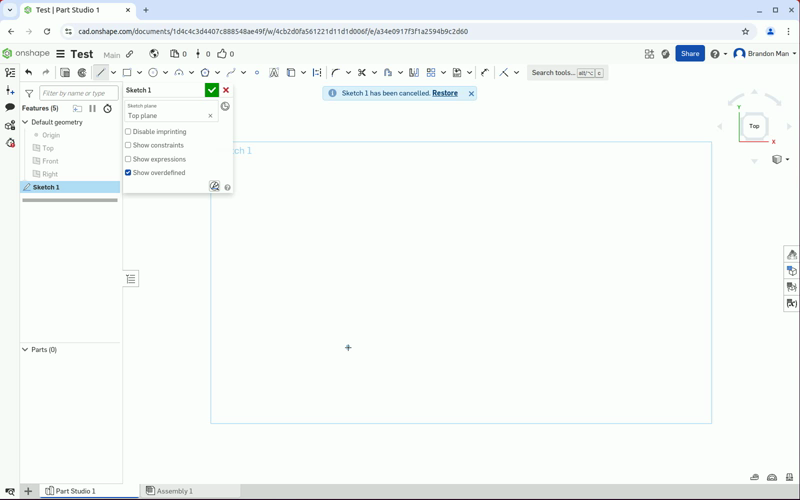
mouse_move(572, 347)
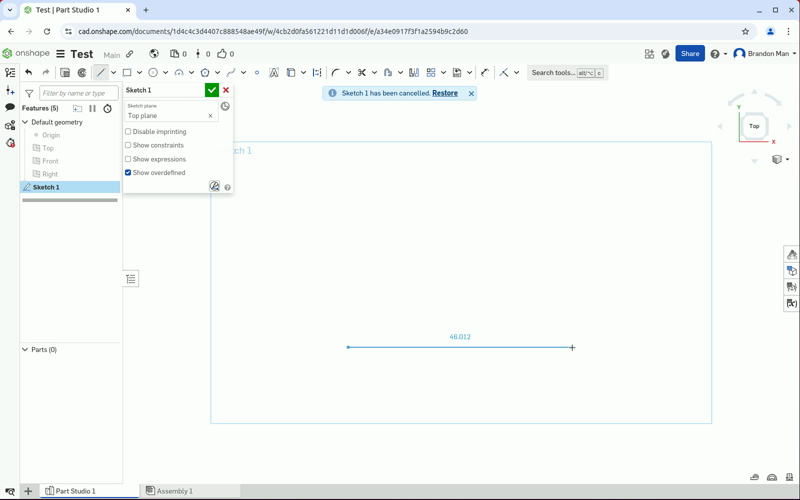
click(572, 347)
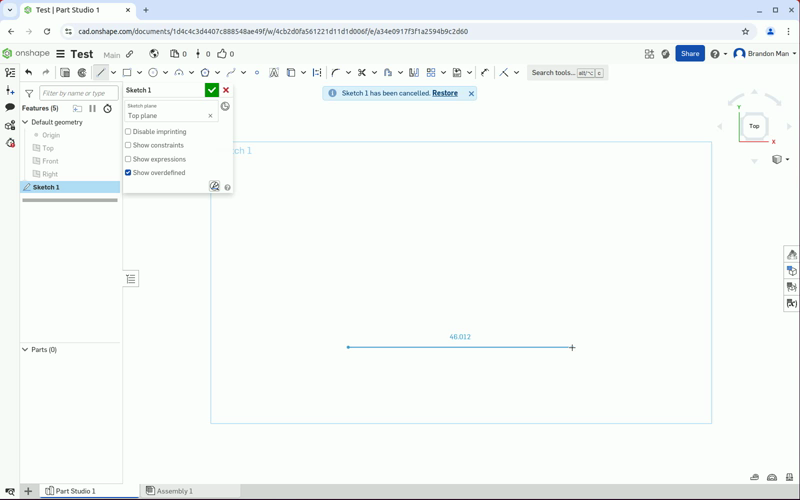
key_up(shift)
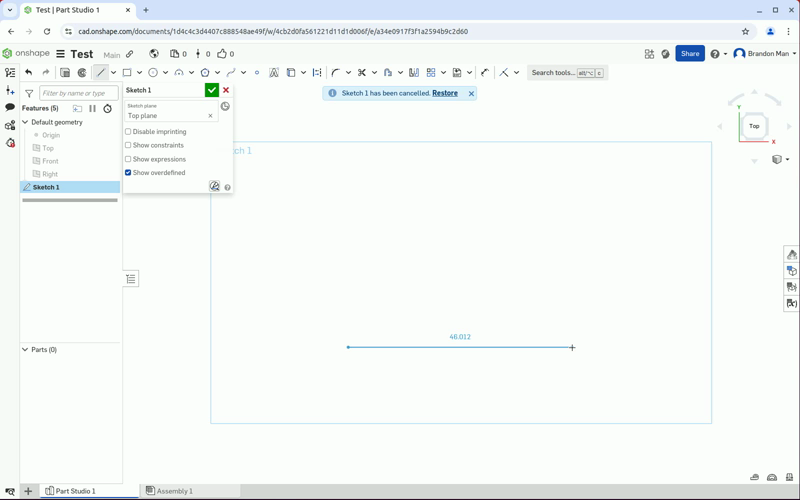
key_down(shift)
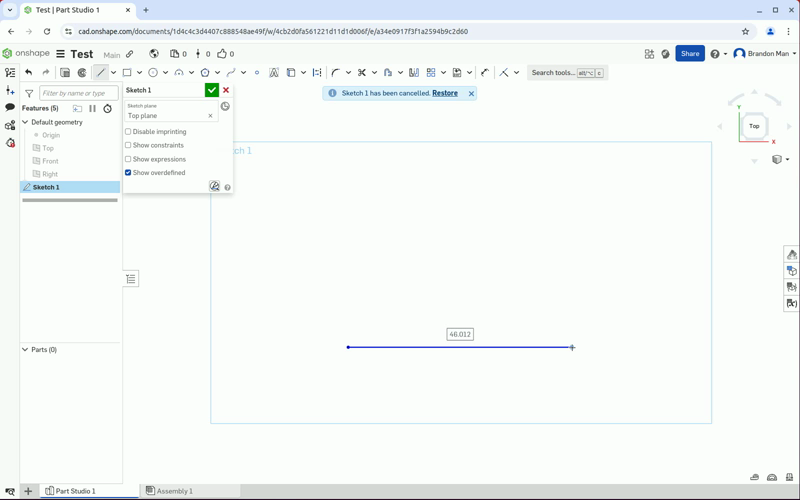
mouse_move(572, 217)
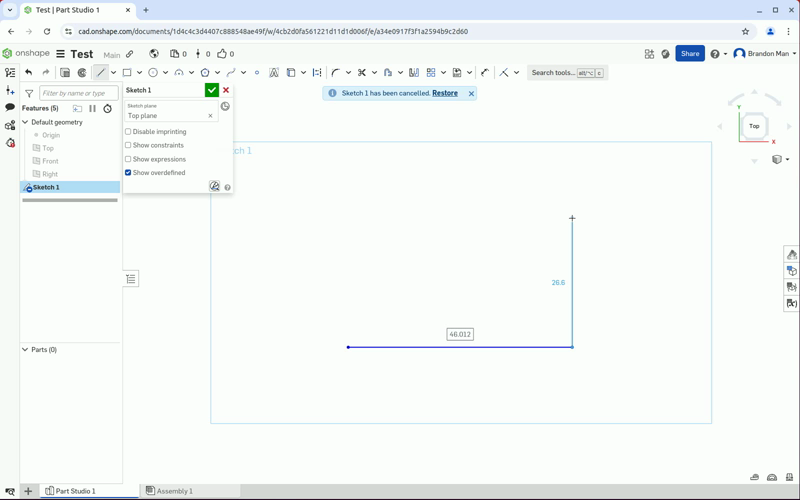
click(572, 217)
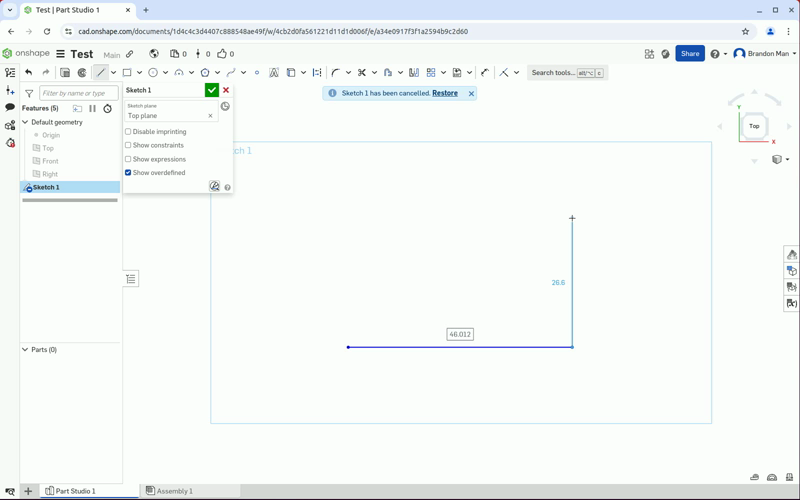
key_up(shift)
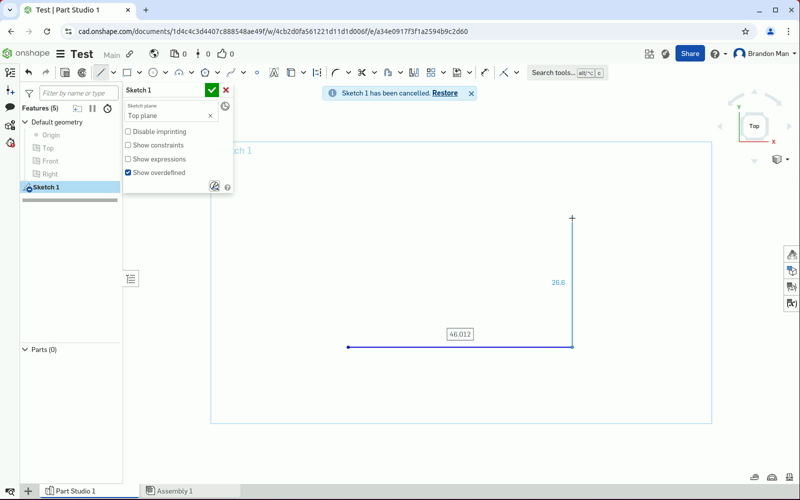
key_down(shift)
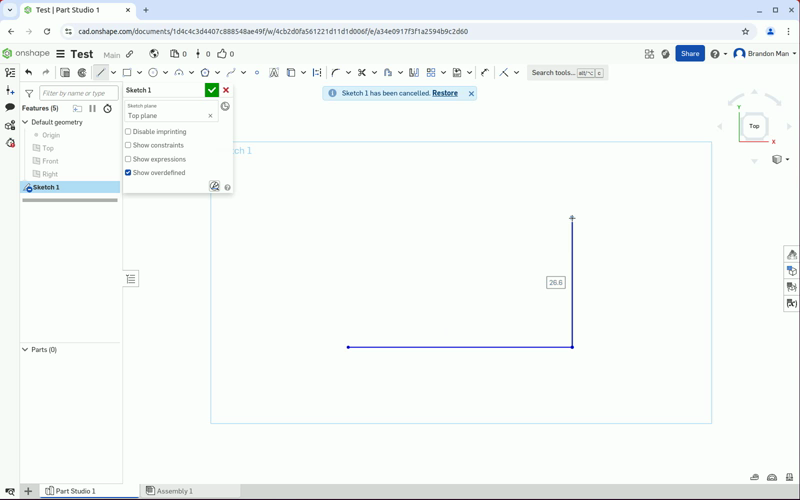
mouse_move(348, 217)
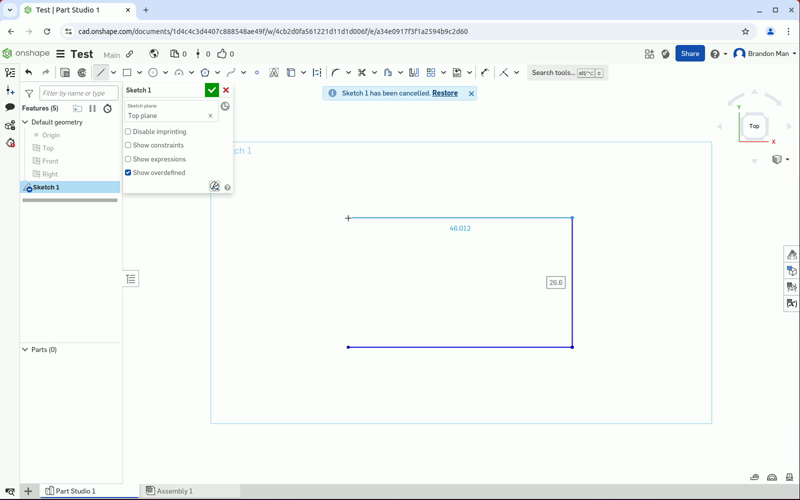
click(348, 217)
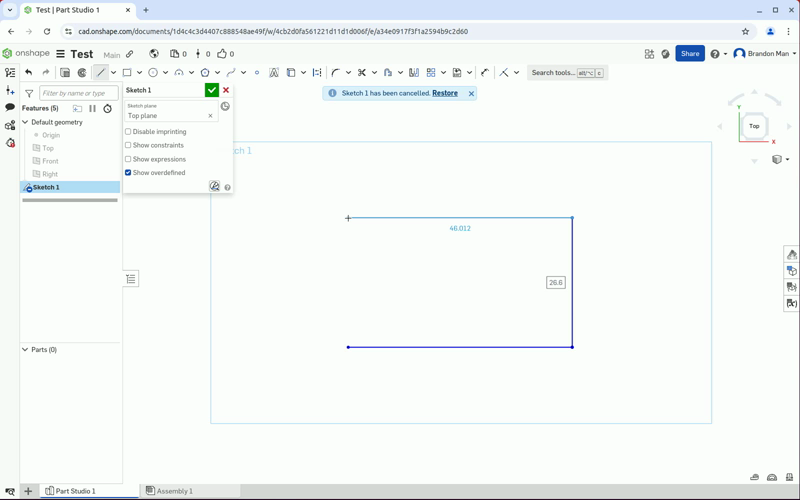
key_up(shift)
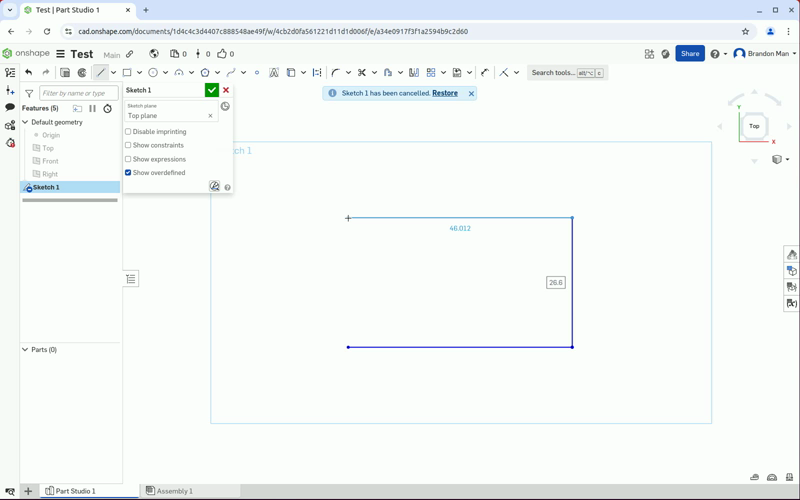
key_down(shift)
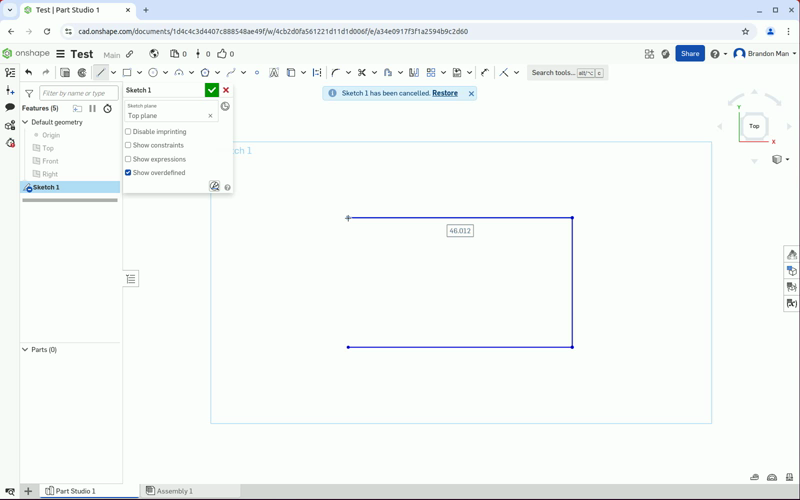
mouse_move(348, 347)
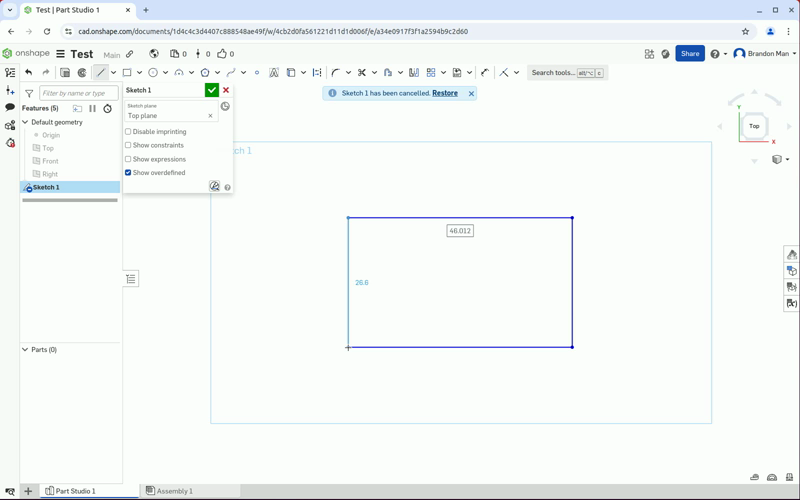
key_up(shift)
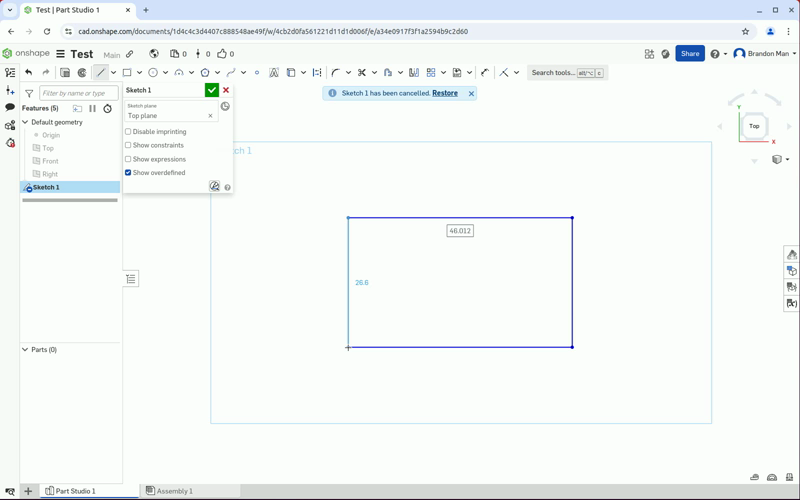
click(348, 347)
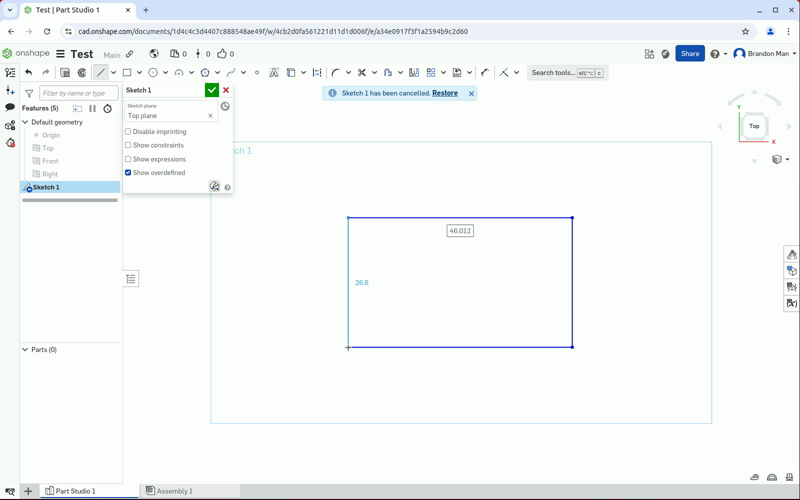
key(esc)
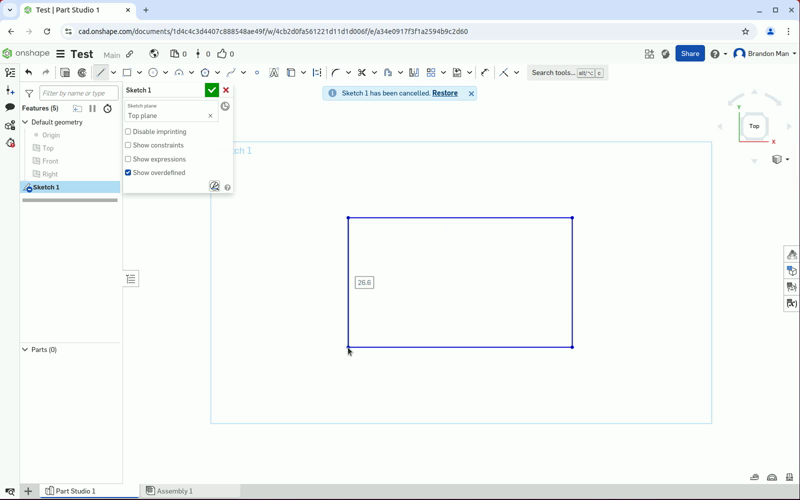
mouse_move(447, 247)
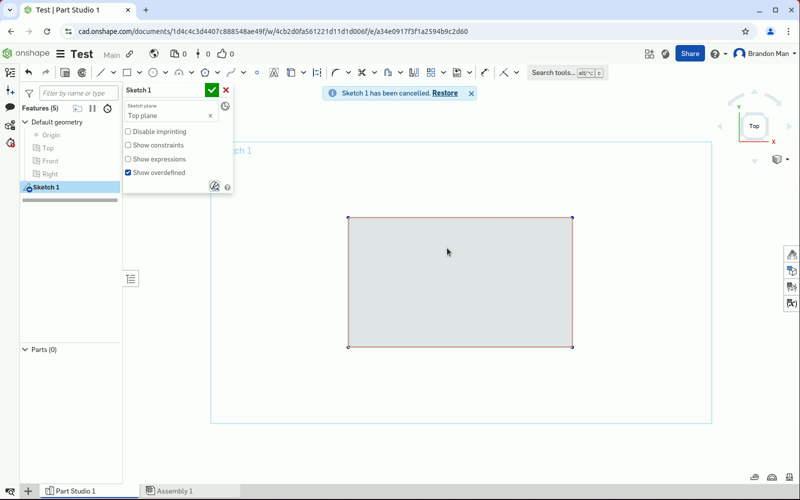
click(447, 247)
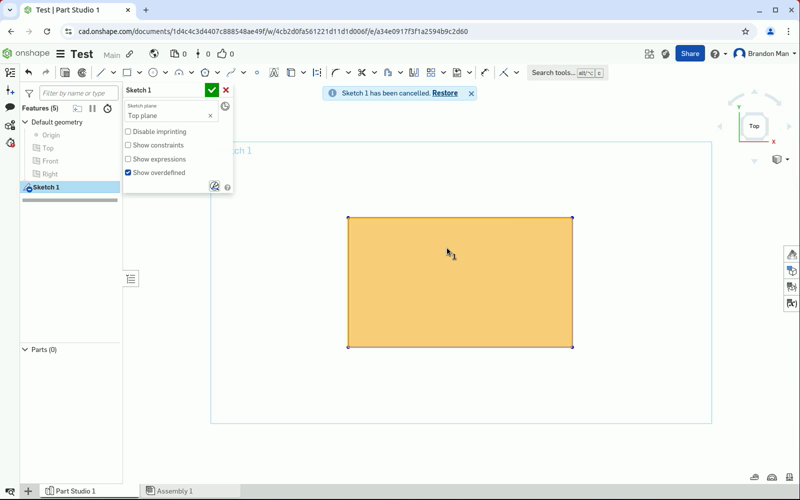
mouse_move(73, 352)
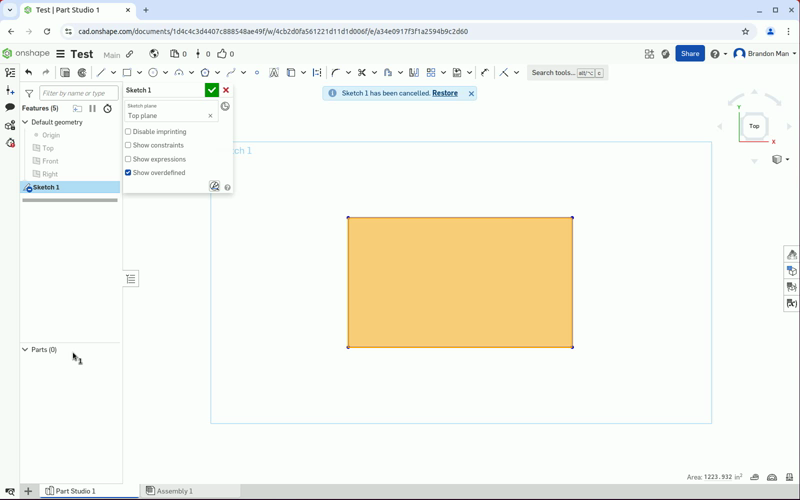
key(shift+y)
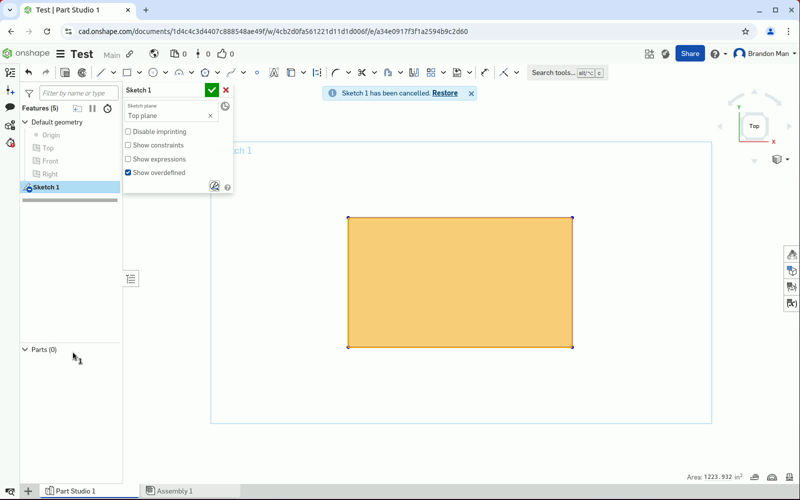
key(shift+e)
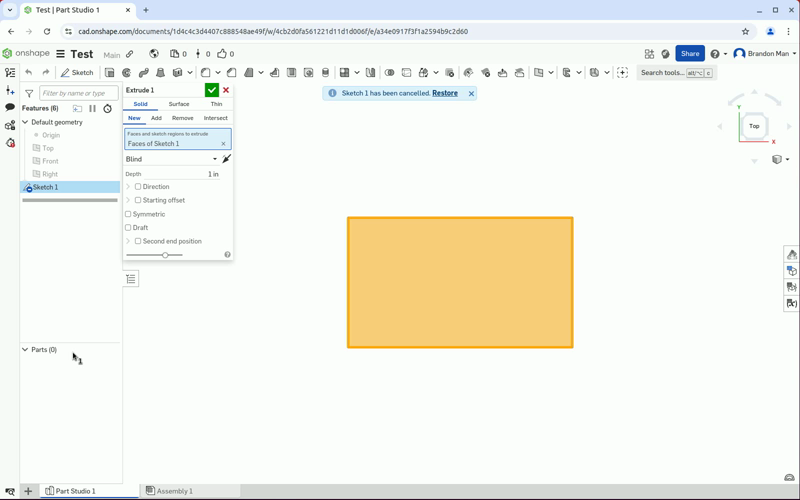
mouse_move(143, 106)
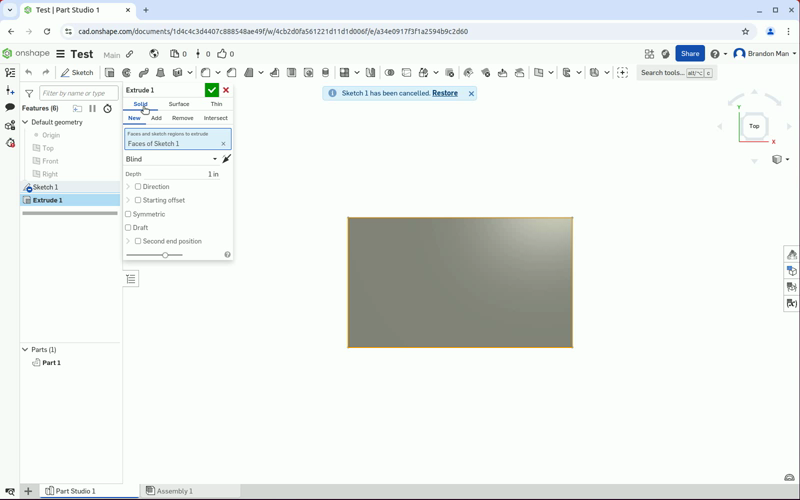
click(143, 106)
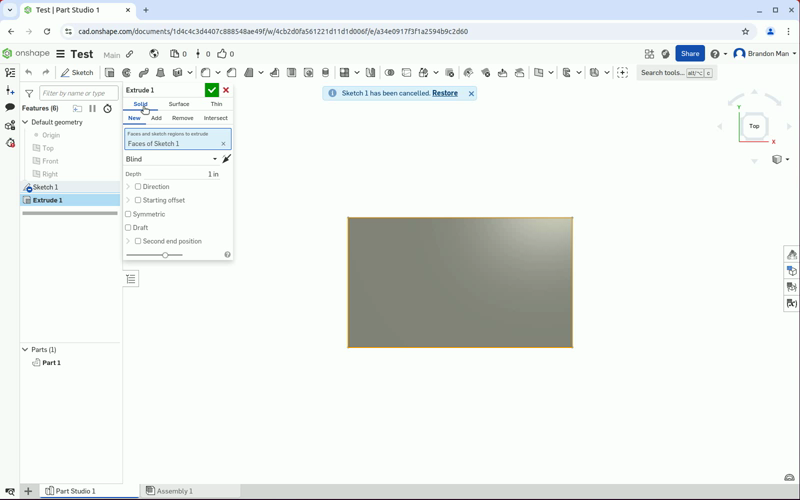
mouse_move(137, 120)
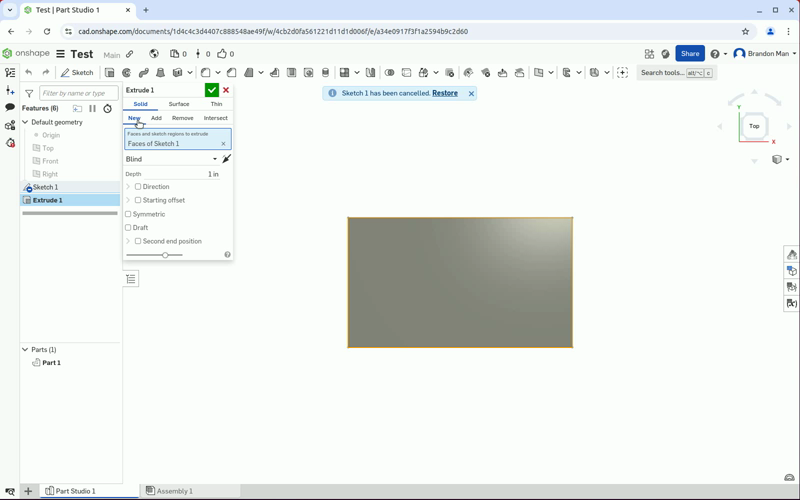
click(137, 120)
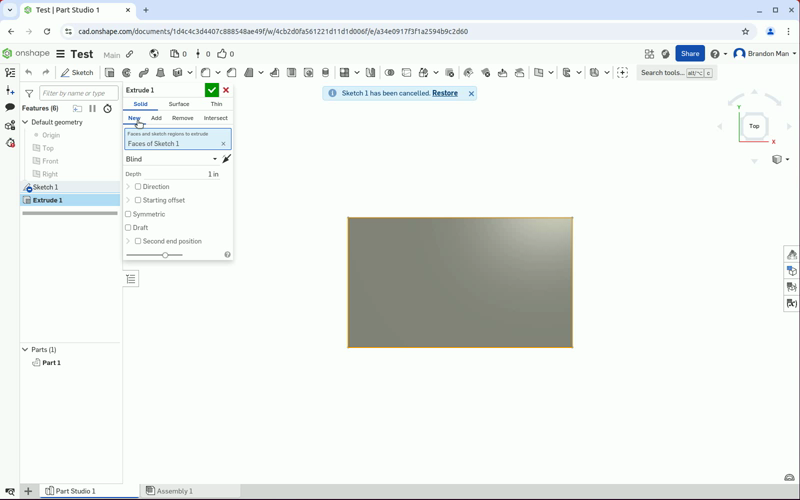
key(tab, 4)
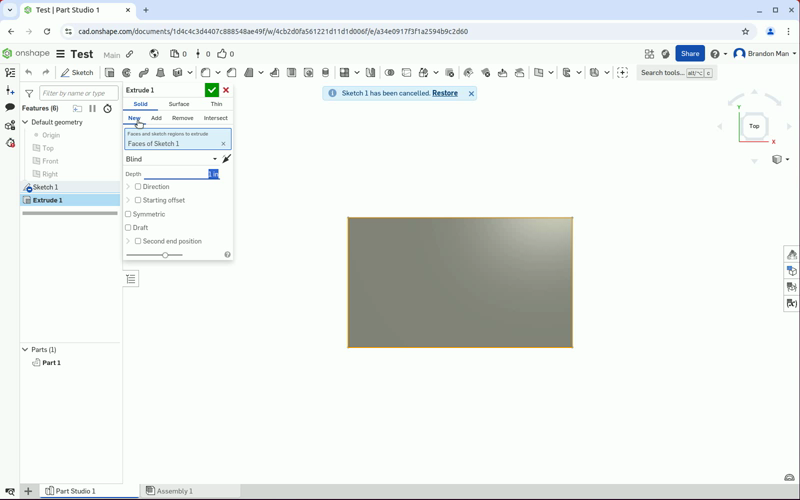
text(6.981)
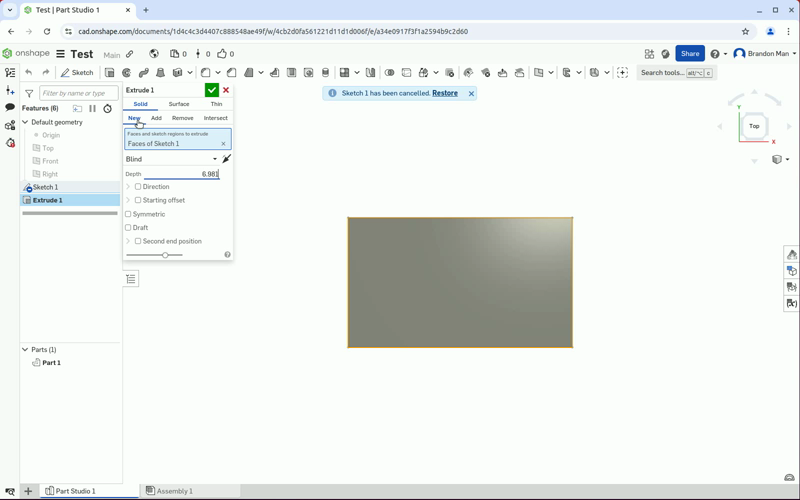
key(enter)
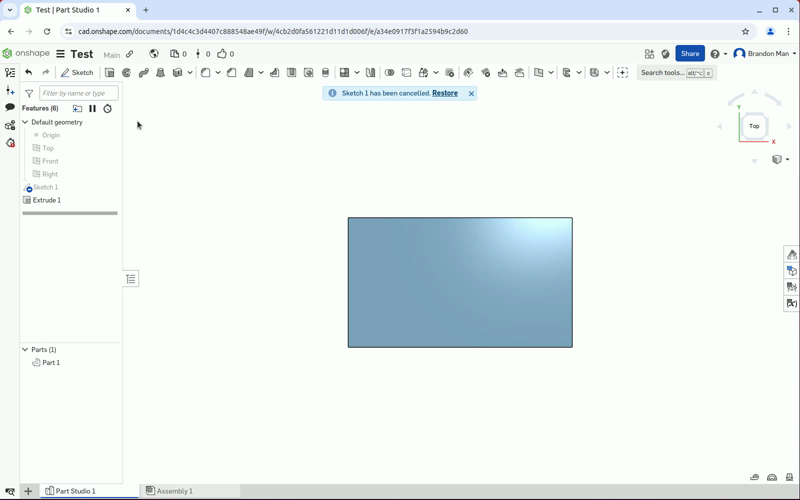
key(shift+h)
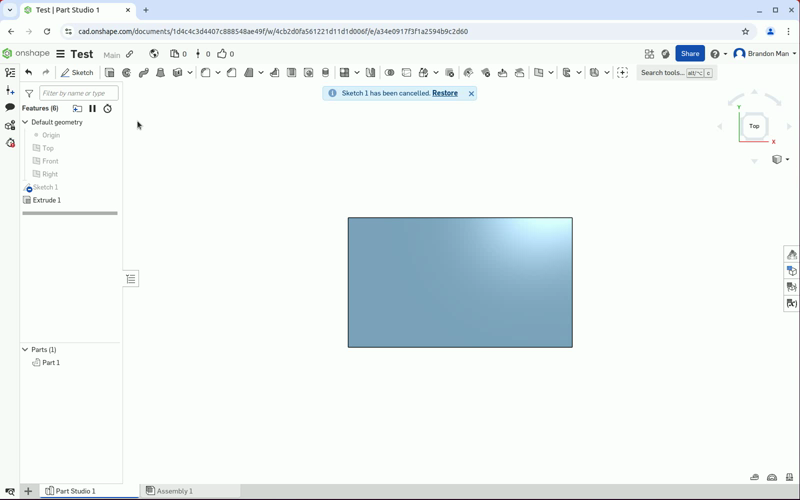
key(shift+h)
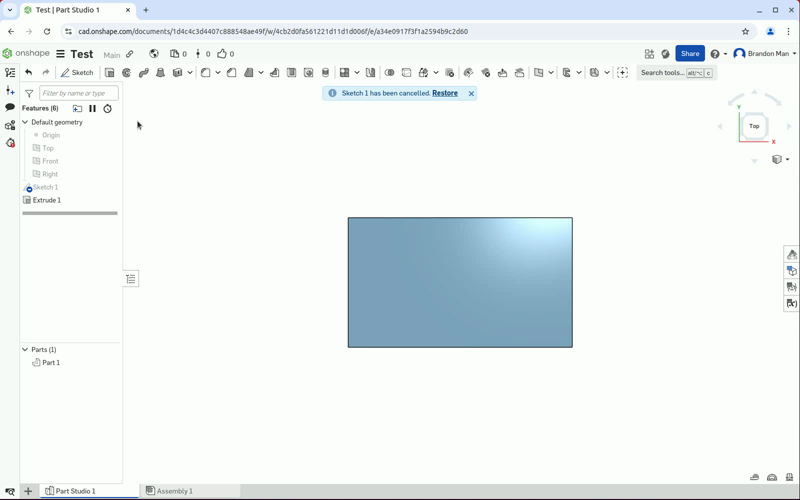
mouse_move(73, 189)
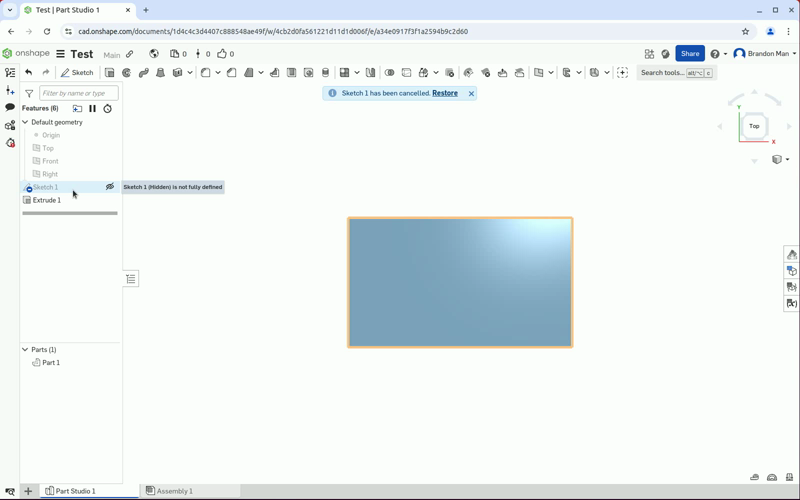
click(73, 189)
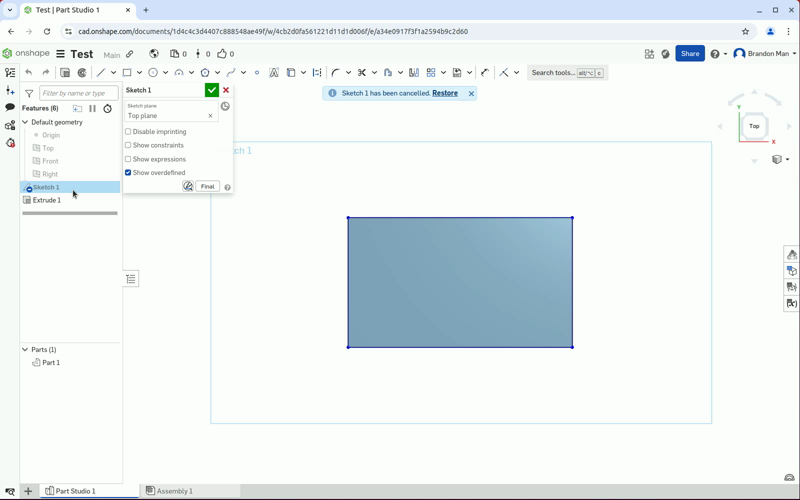
mouse_move(229, 92)
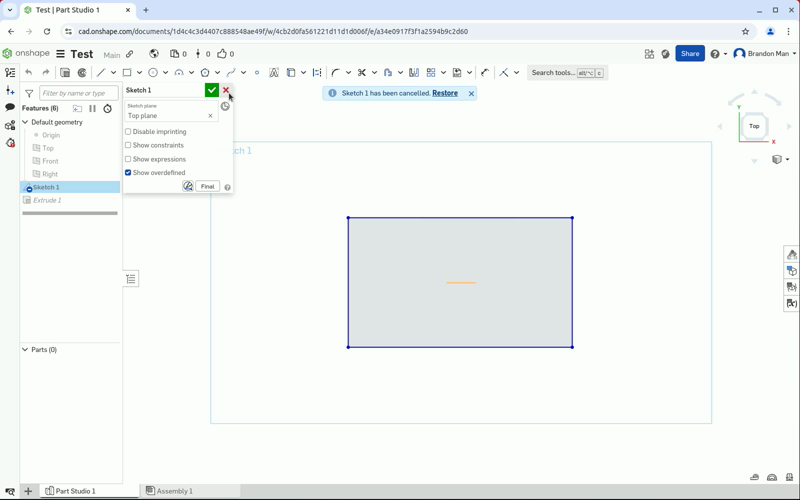
click(229, 92)
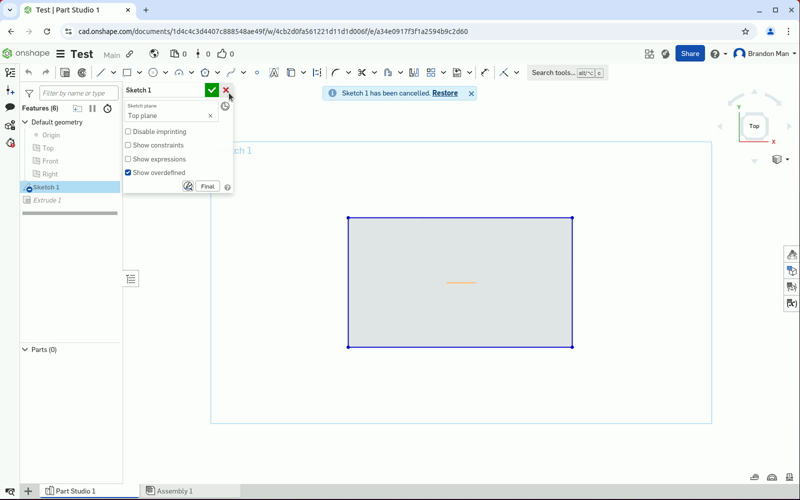
key(shift+s)
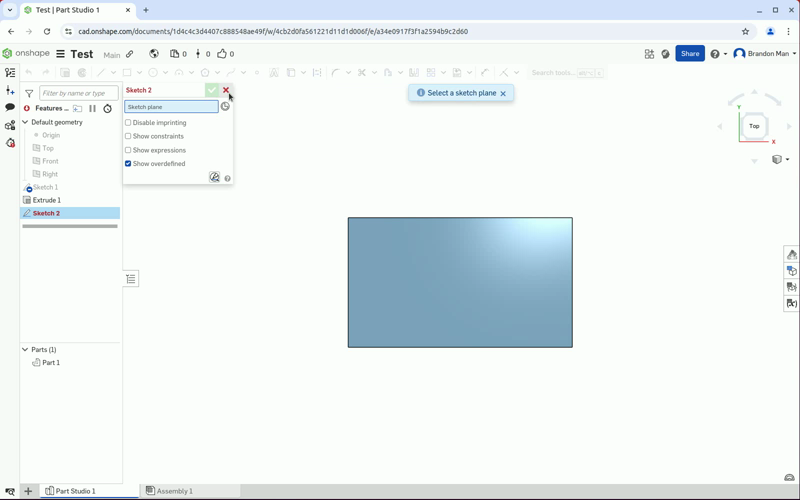
mouse_move(73, 150)
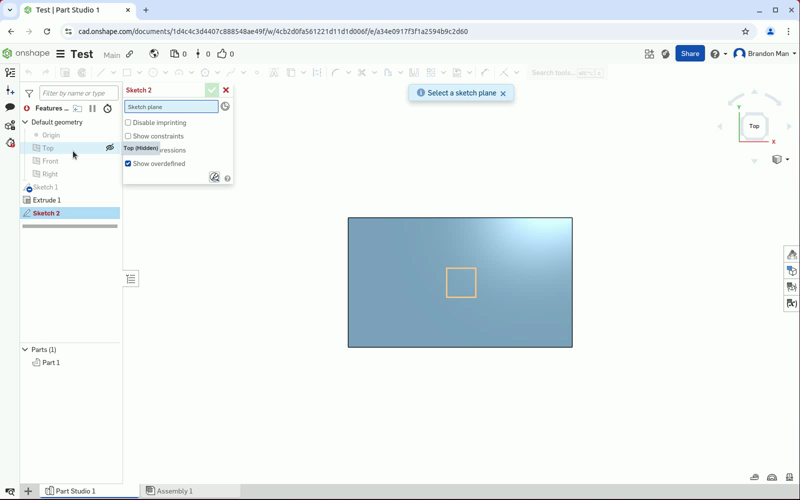
click(73, 150)
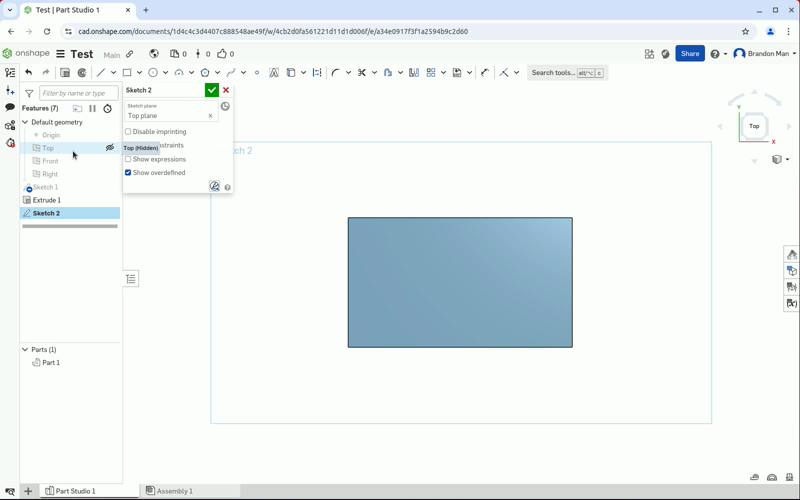
mouse_move(73, 352)
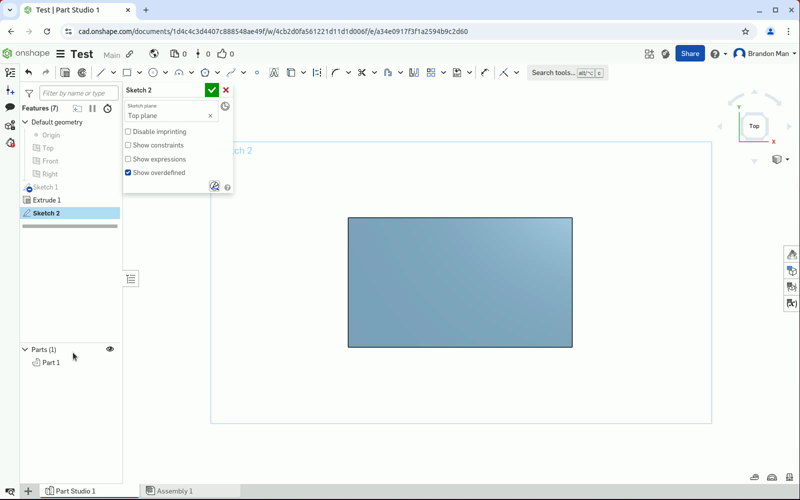
key(y)
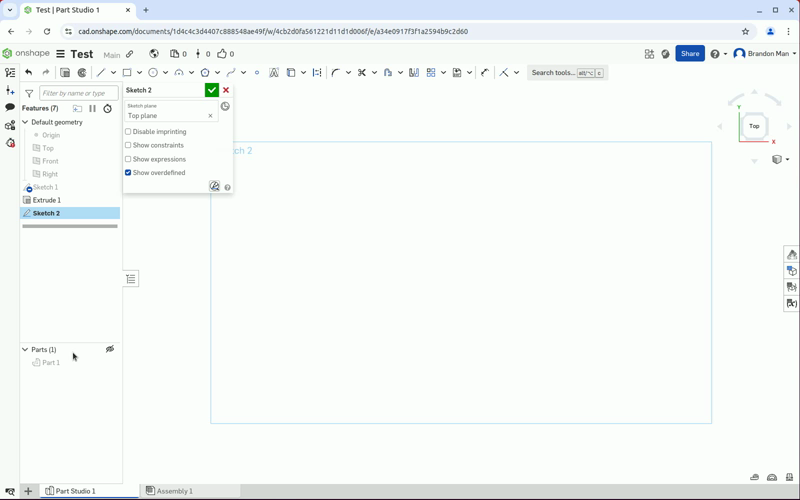
key(l)
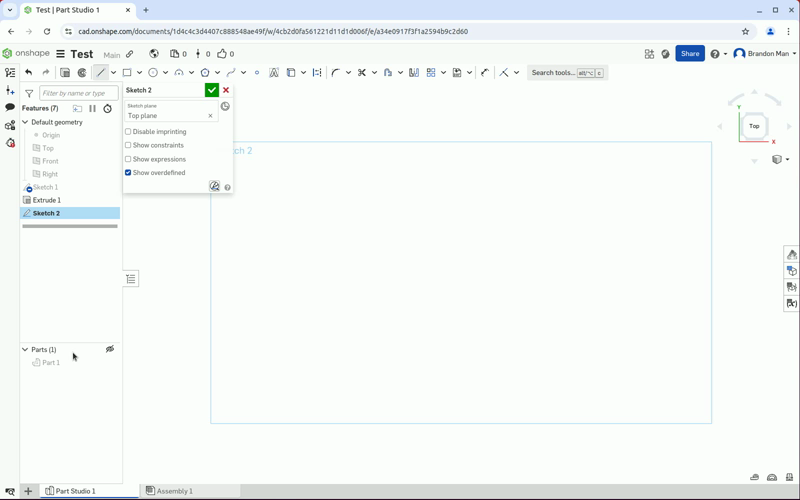
key_down(shift)
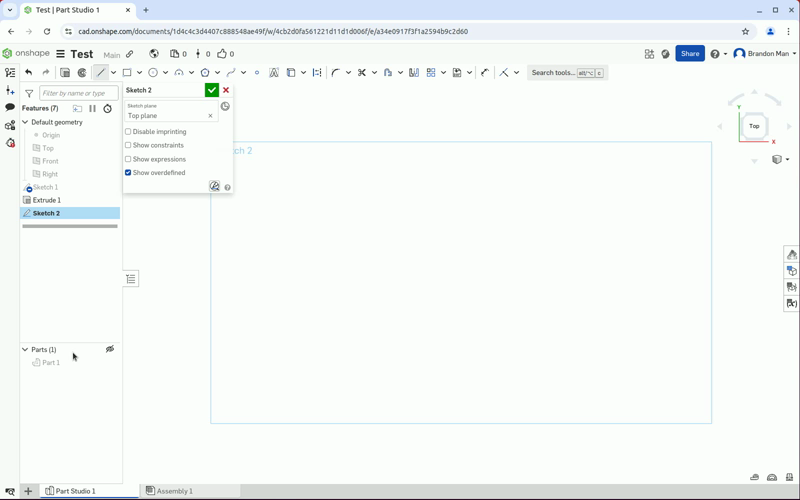
mouse_move(392, 324)
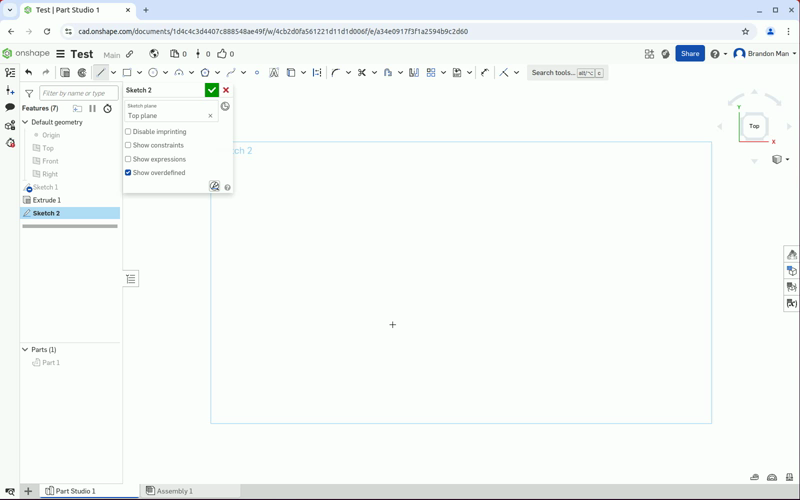
click(392, 324)
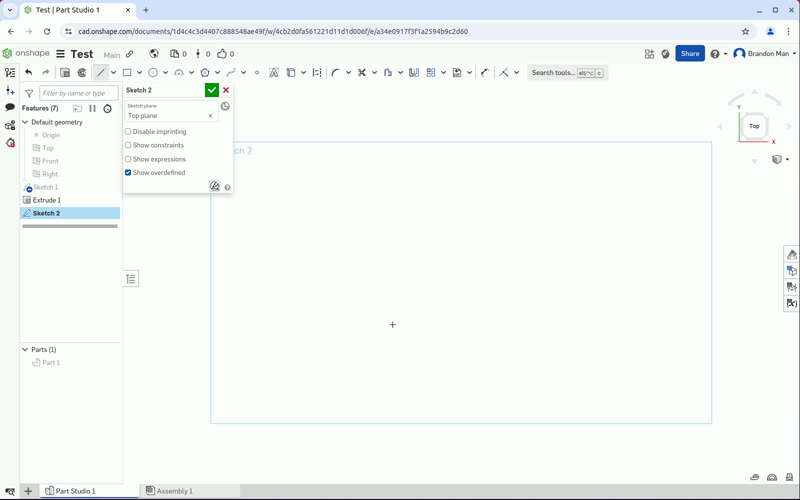
key_up(shift)
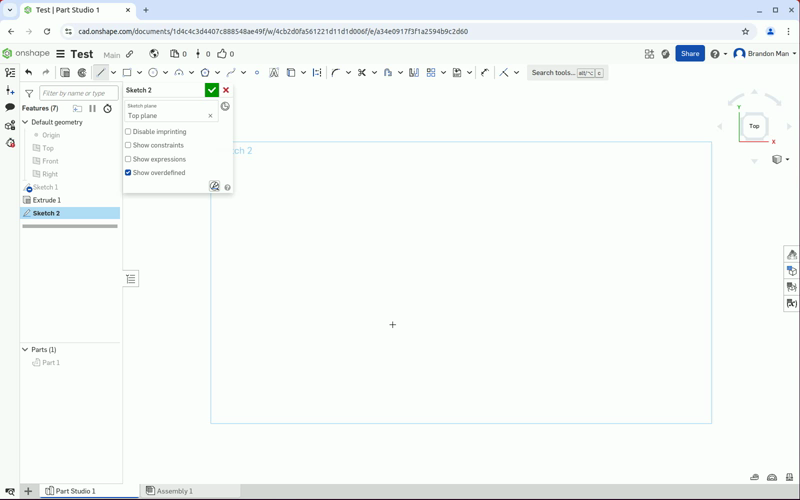
key_down(shift)
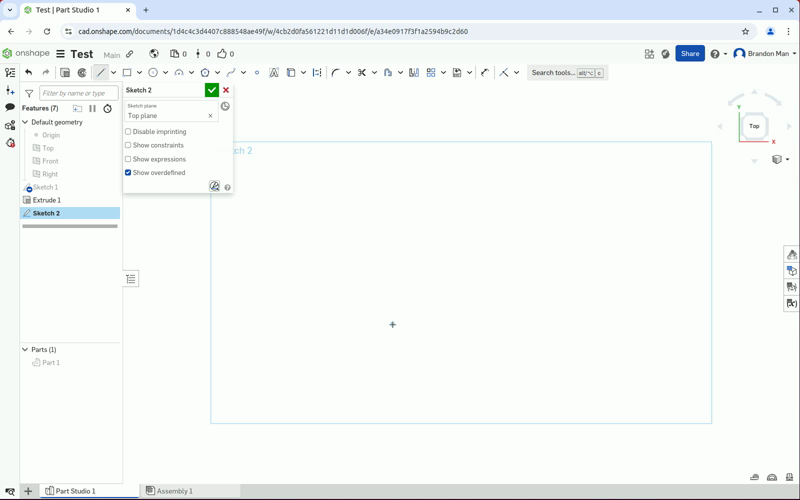
mouse_move(528, 324)
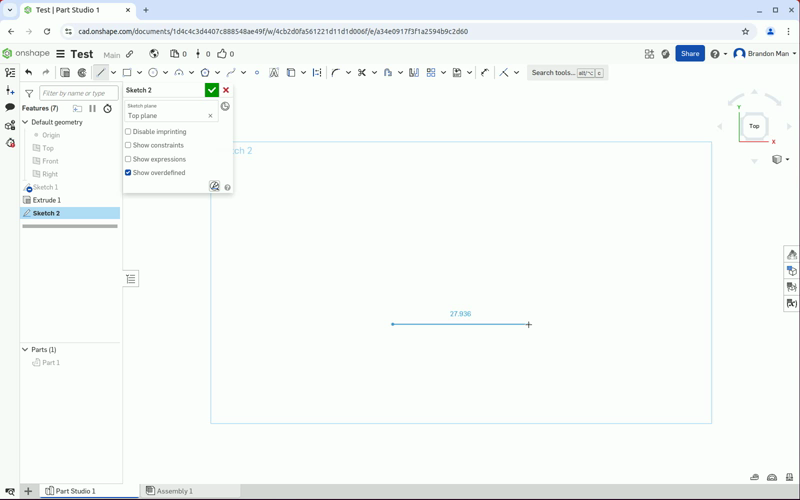
click(528, 324)
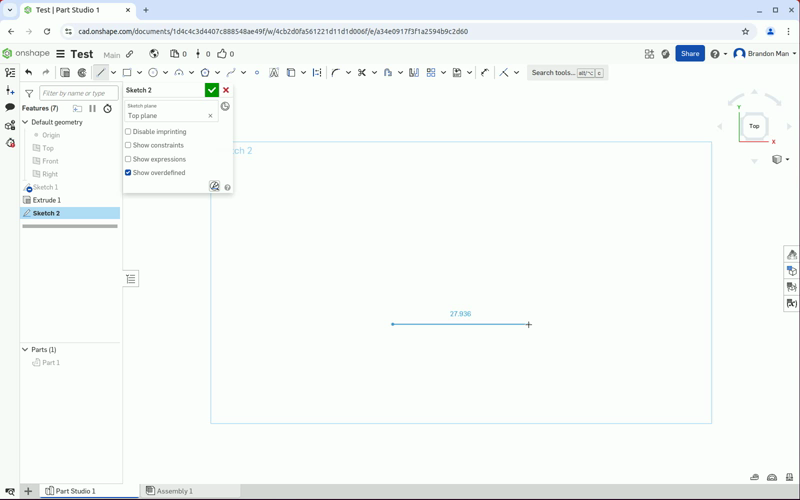
key_up(shift)
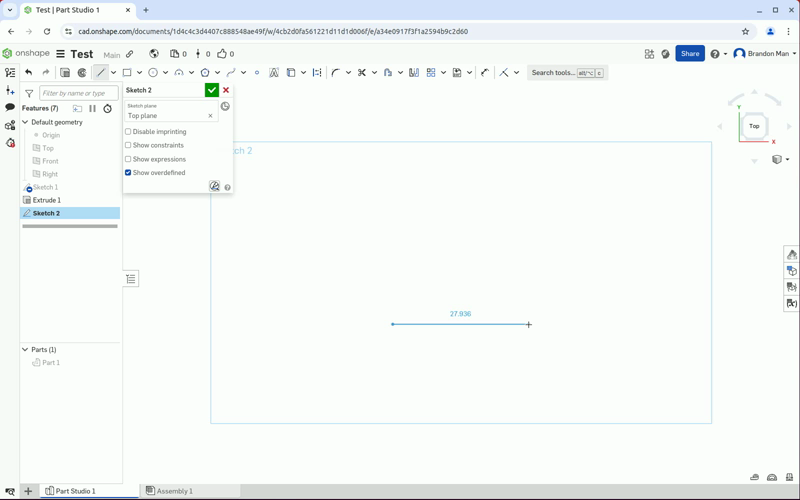
key_down(shift)
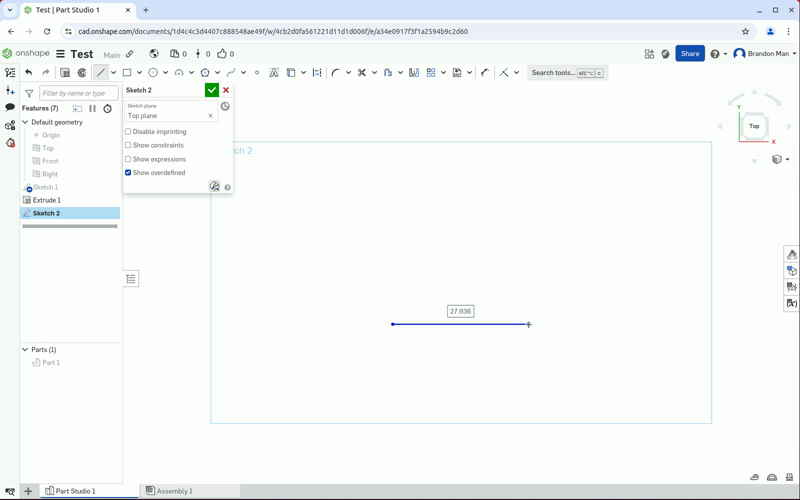
mouse_move(528, 242)
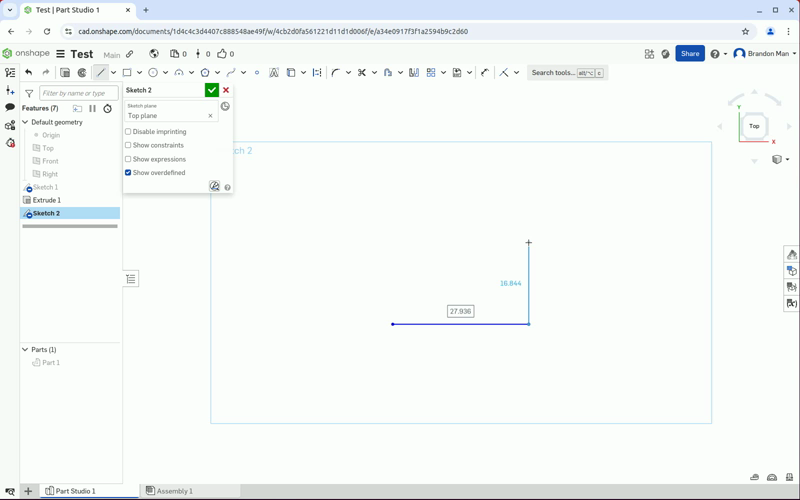
click(528, 242)
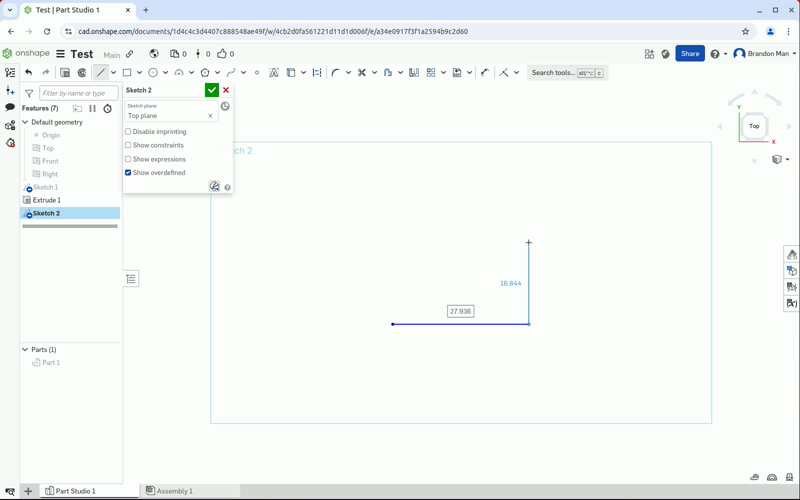
key_up(shift)
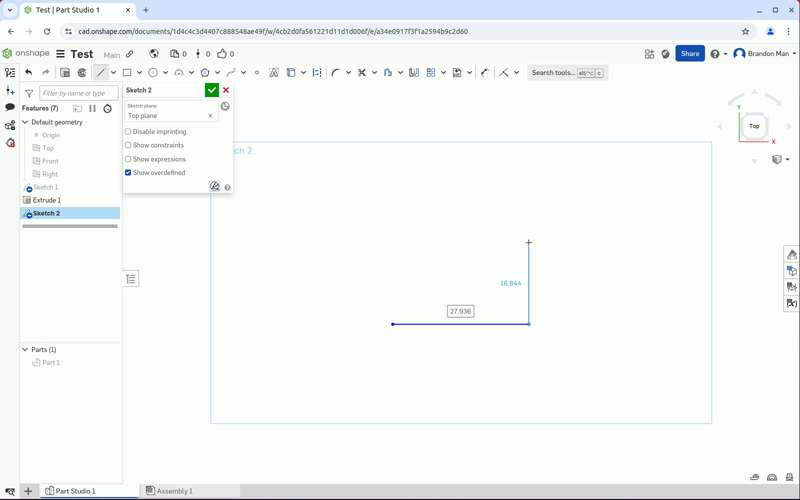
key_down(shift)
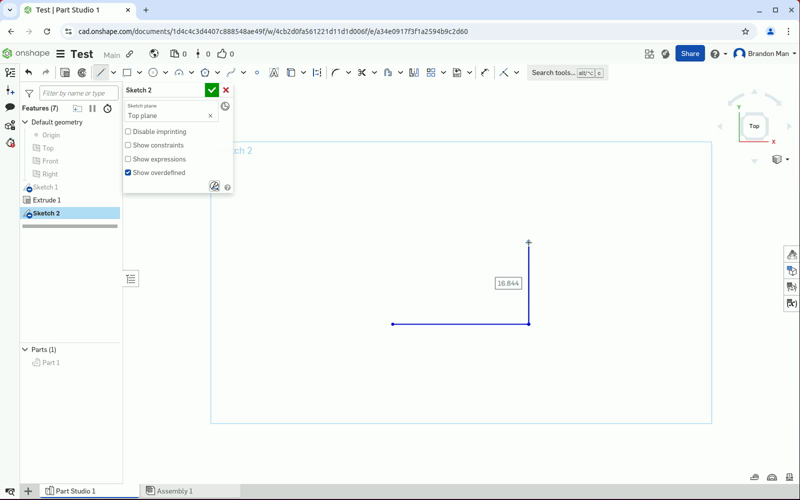
mouse_move(392, 242)
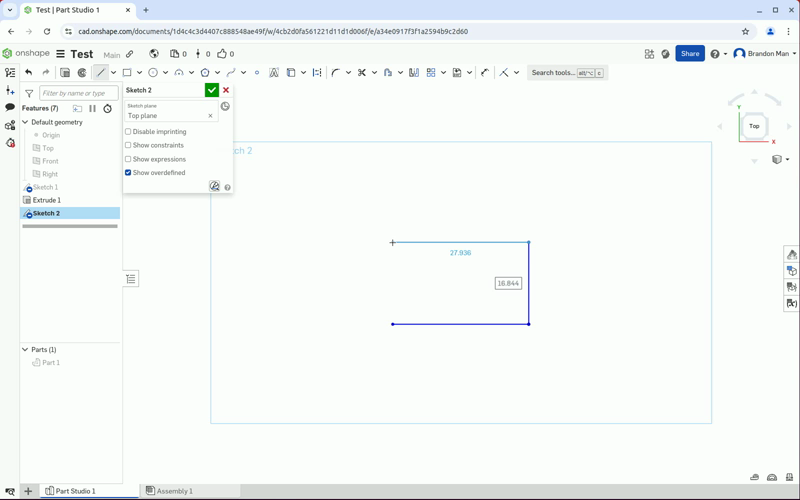
click(392, 242)
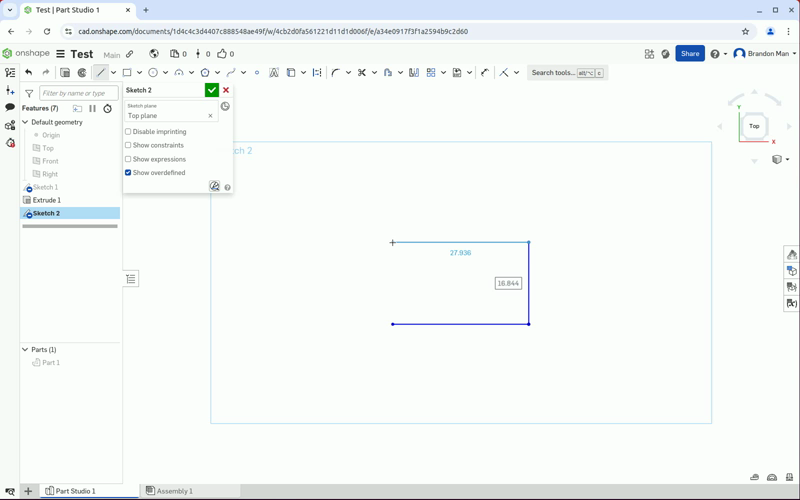
key_up(shift)
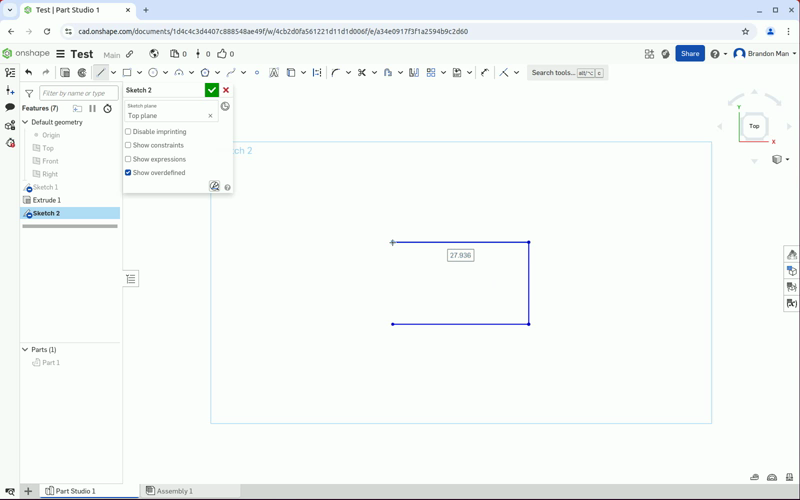
key_down(shift)
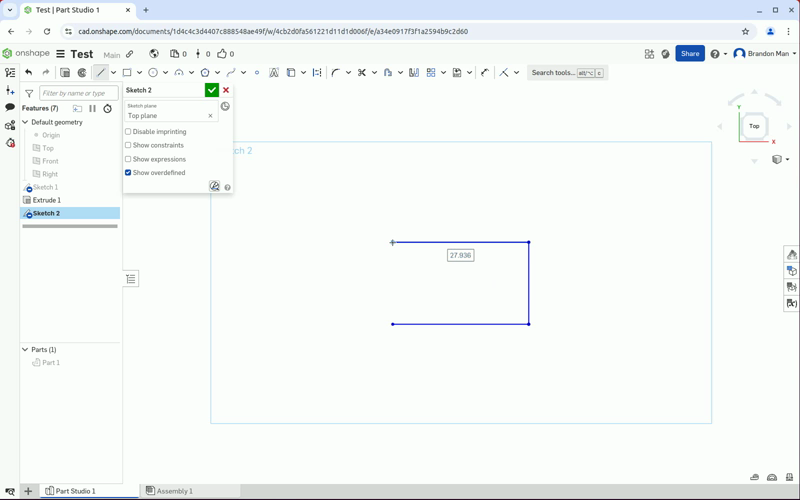
mouse_move(392, 324)
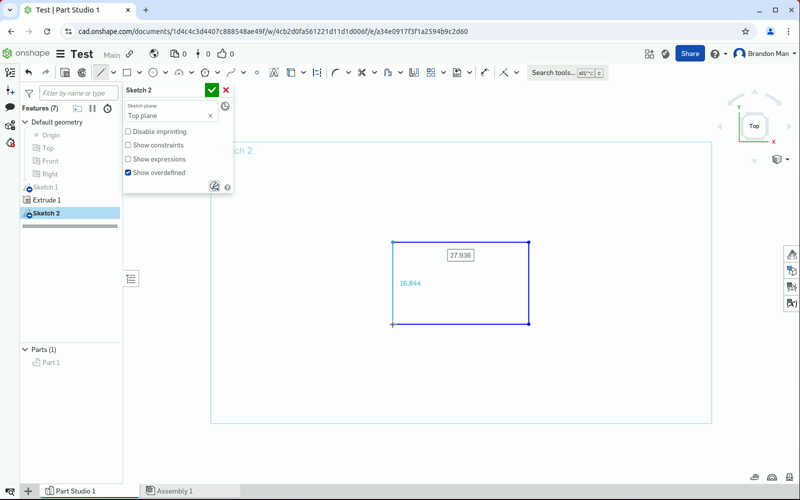
key_up(shift)
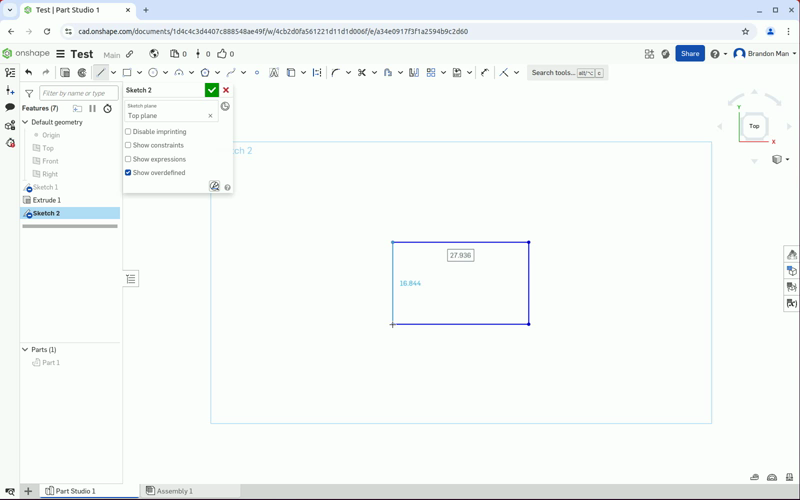
click(392, 324)
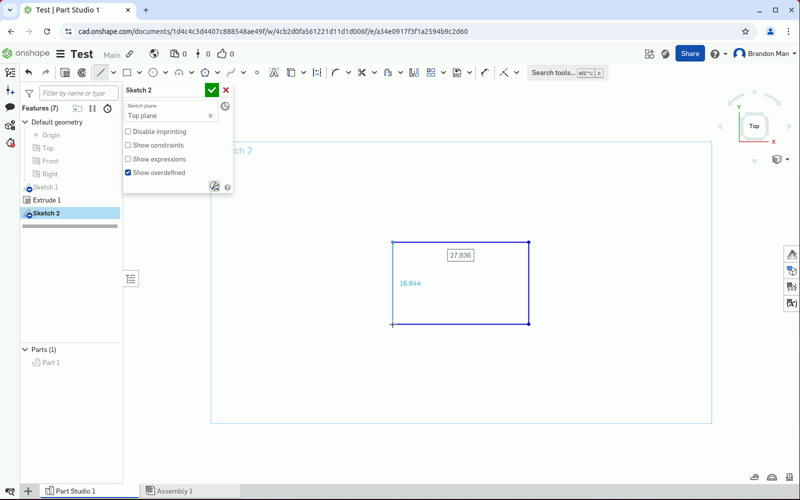
key(esc)
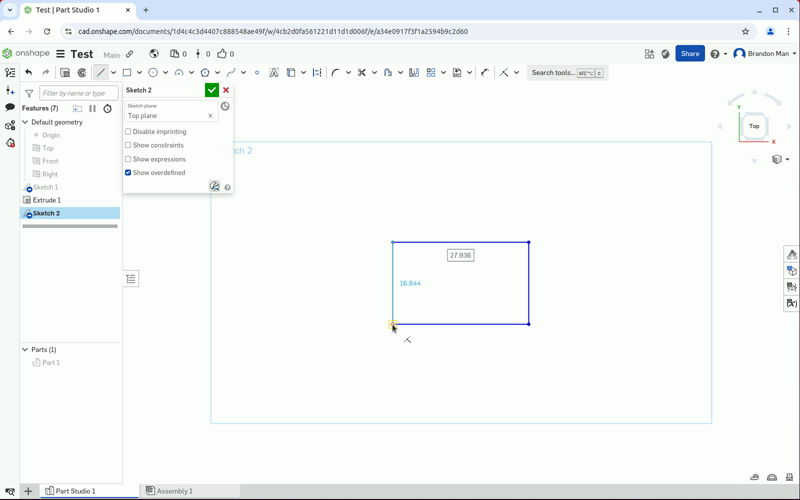
mouse_move(454, 269)
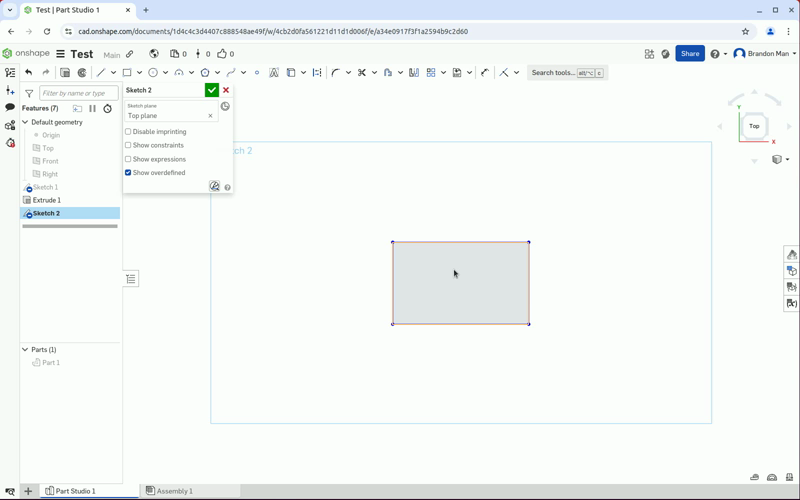
click(454, 269)
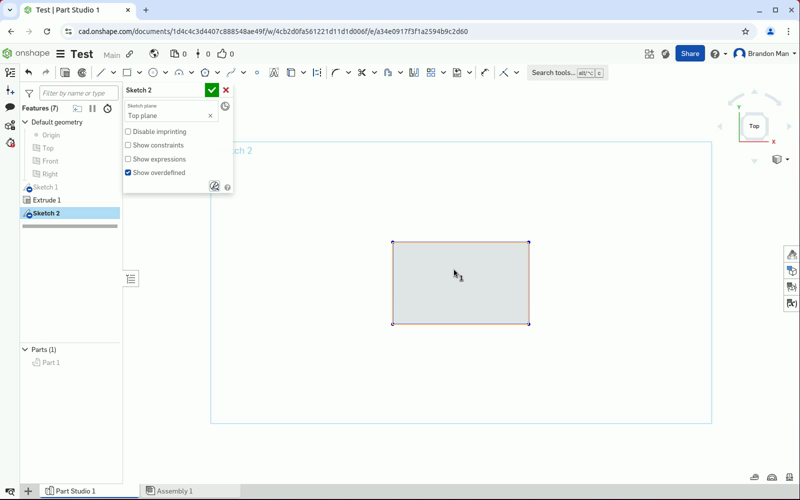
mouse_move(73, 352)
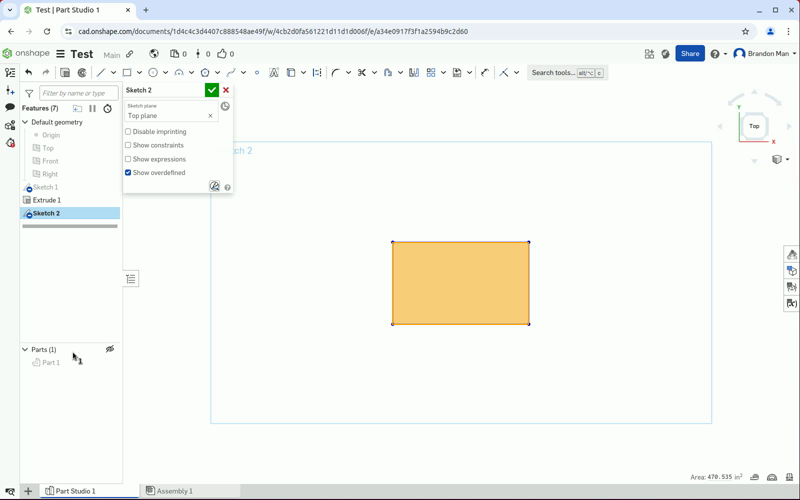
key(shift+y)
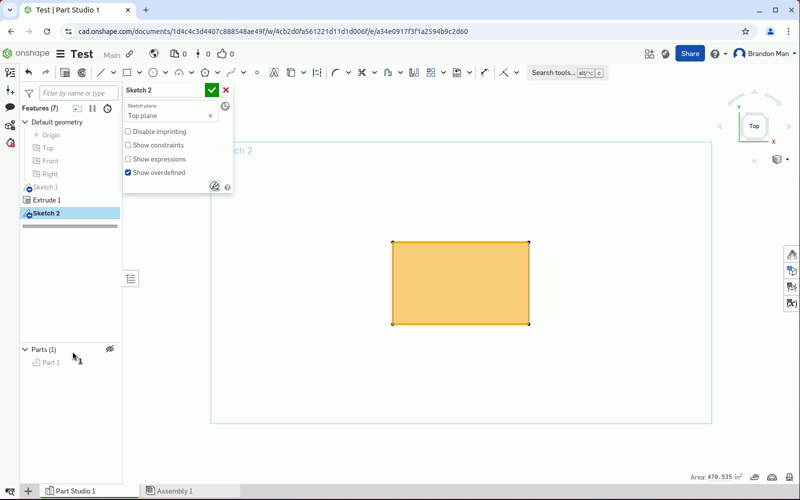
key(shift+e)
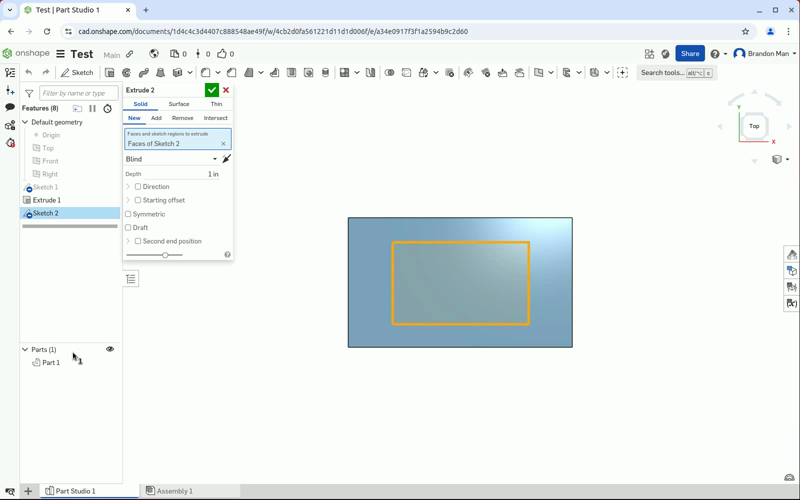
mouse_move(143, 106)
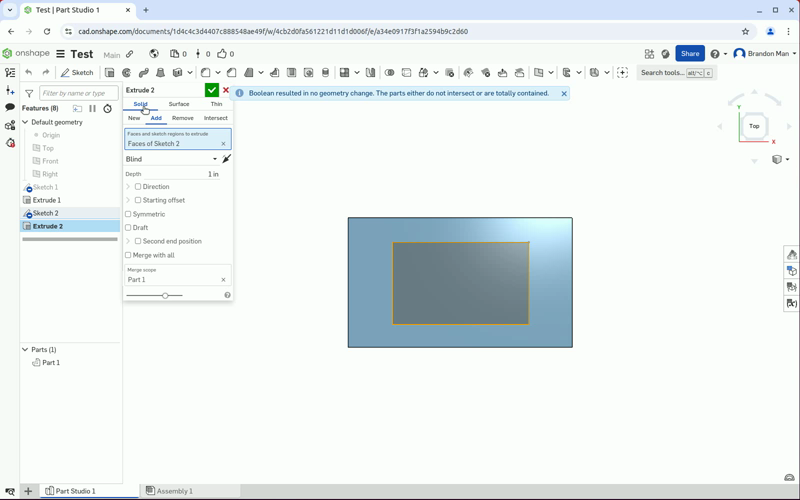
click(143, 106)
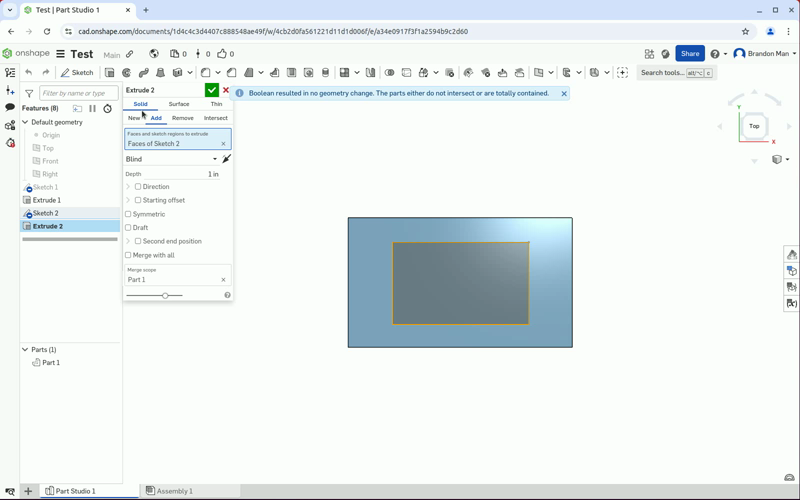
mouse_move(137, 120)
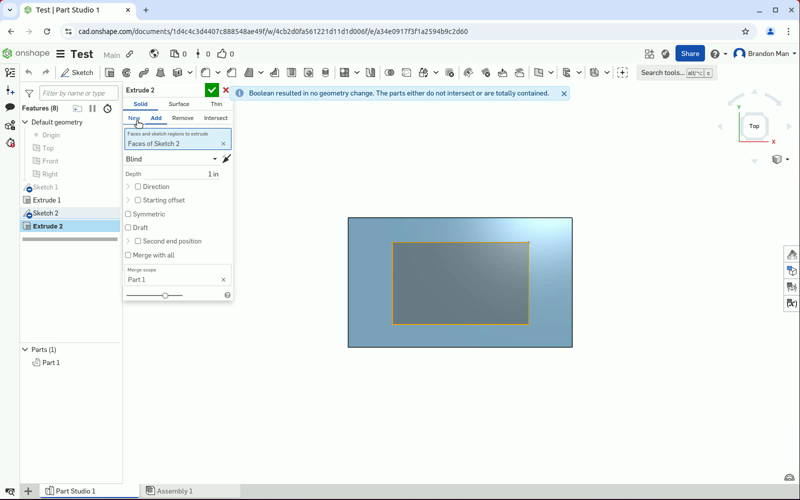
click(137, 120)
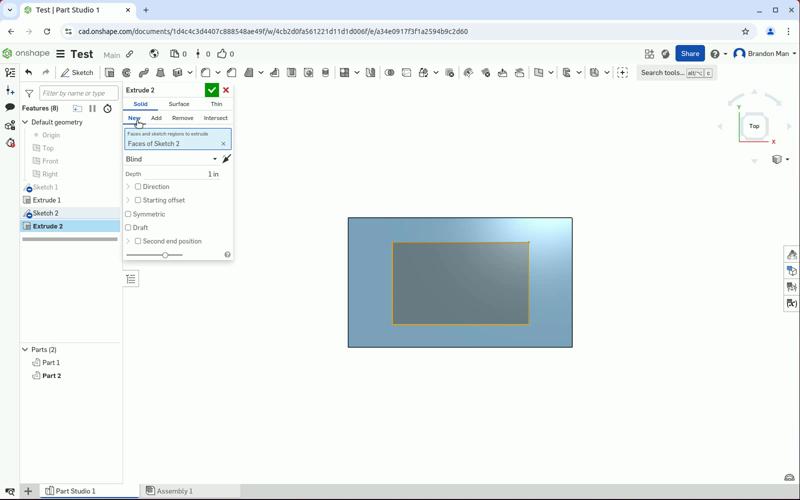
key(tab, 4)
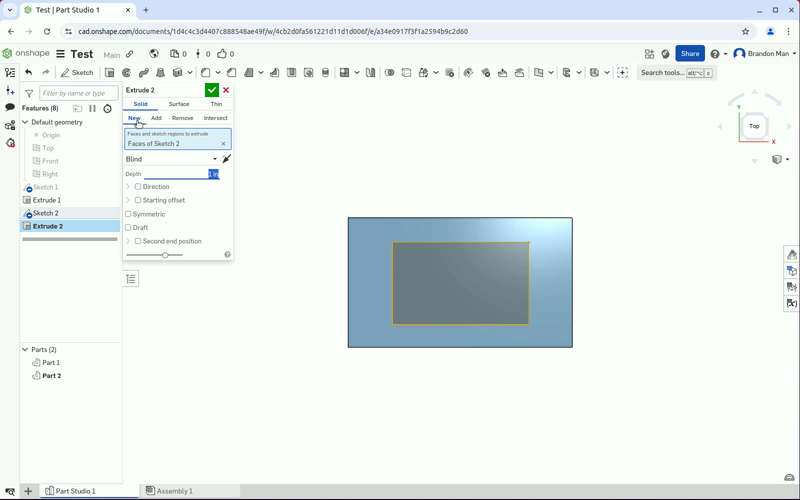
text(6.981)
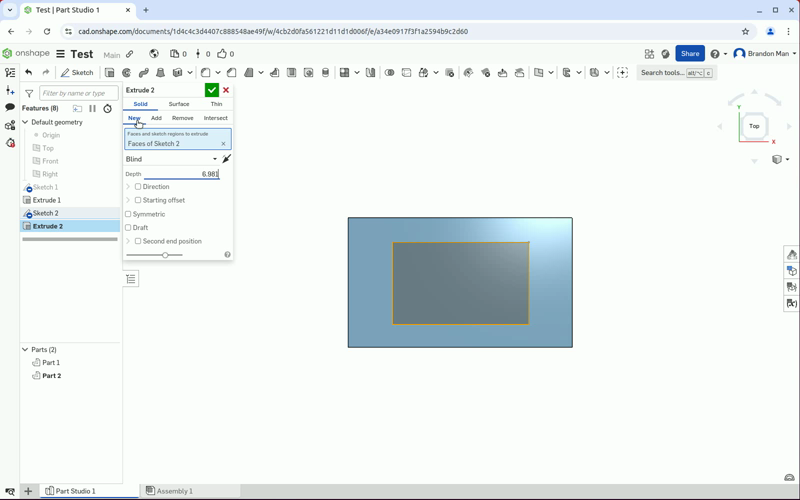
key(enter)
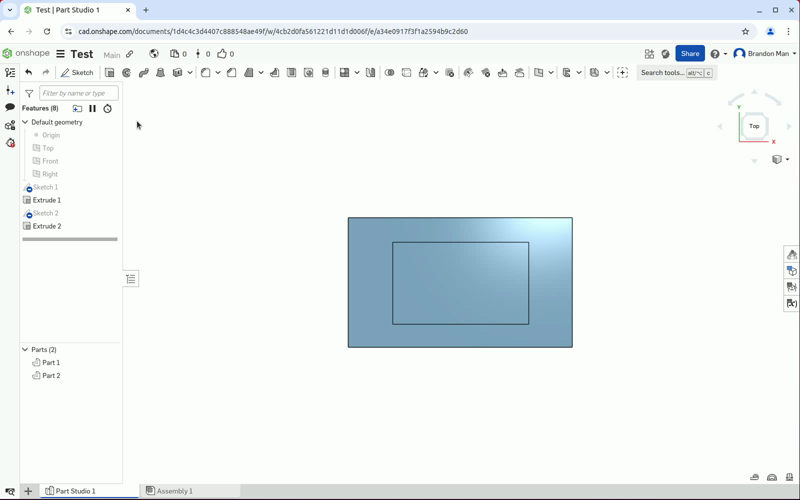
key(shift+h)
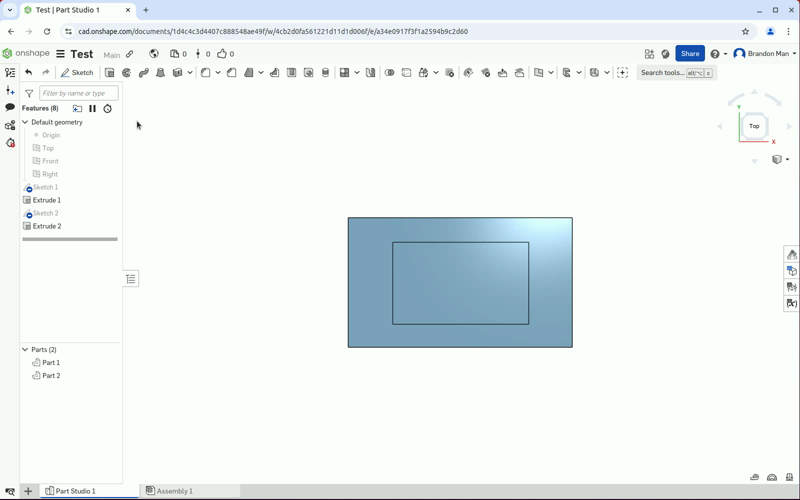
key(shift+h)
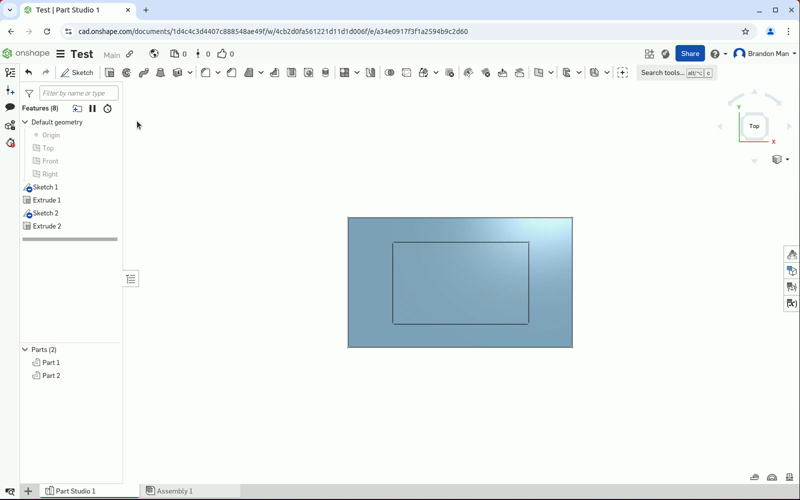
key(shift+7)
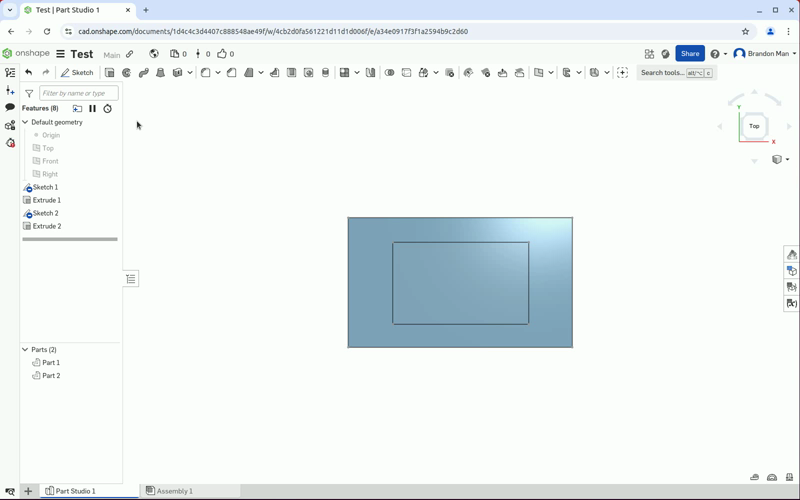
key(up, 3)
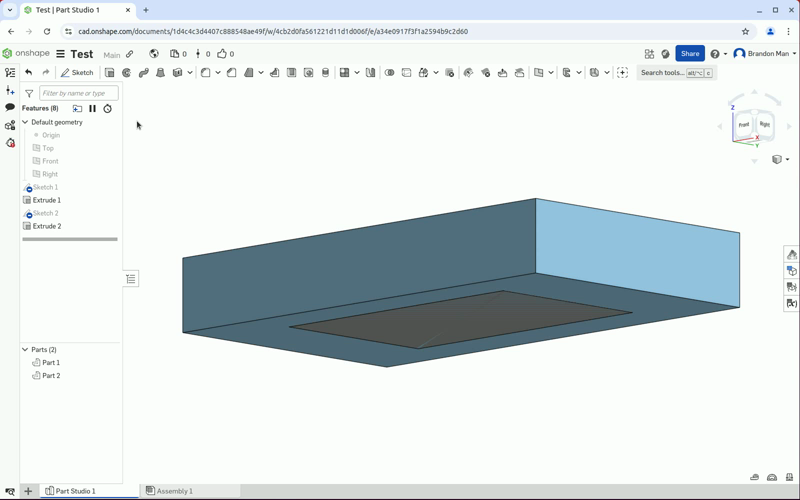
key(left, 3)
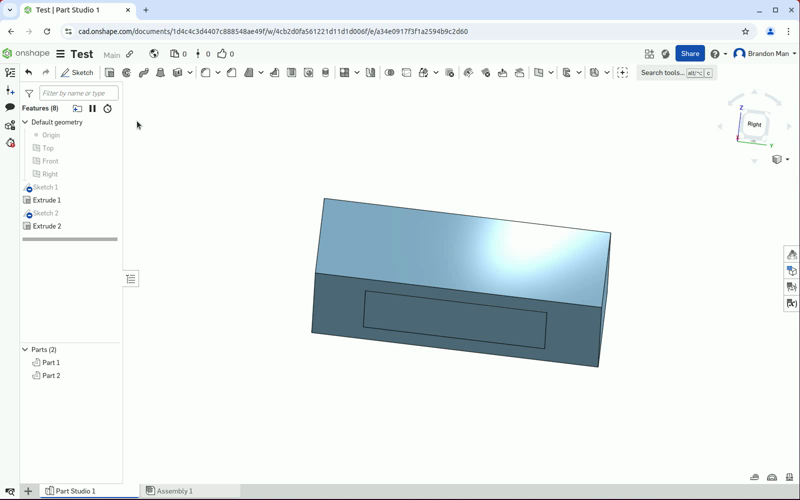
key(right, 3)
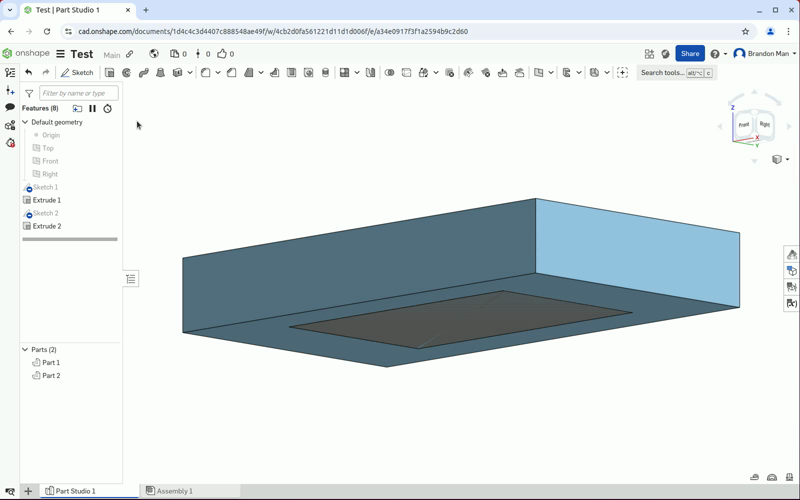
key(down, 3)
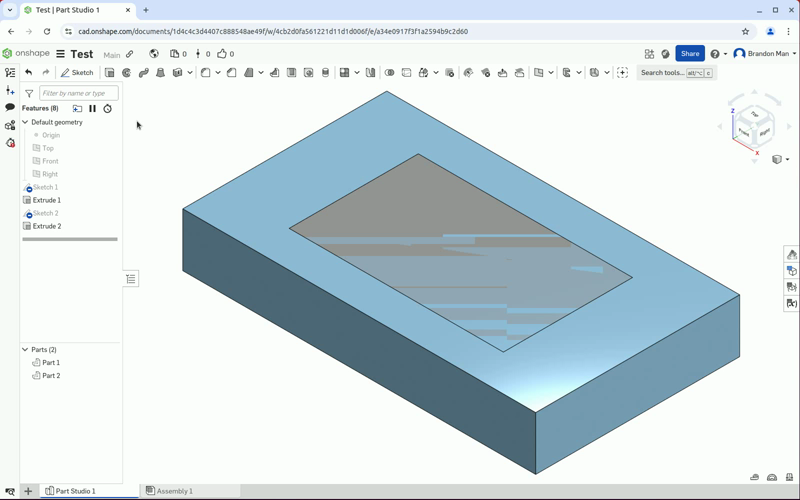
mouse_move(73, 189)
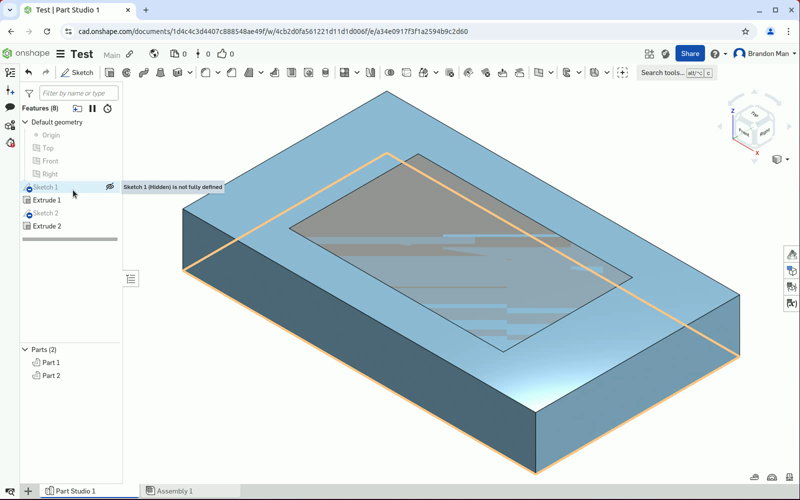
click(73, 189)